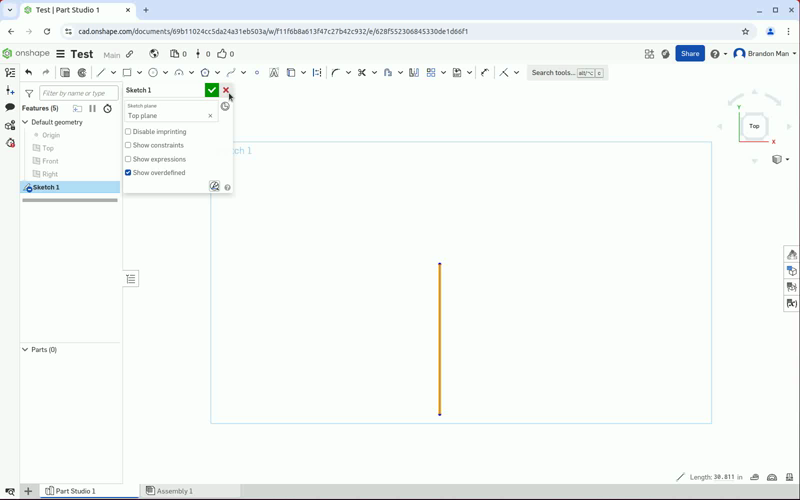
key(shift+h)
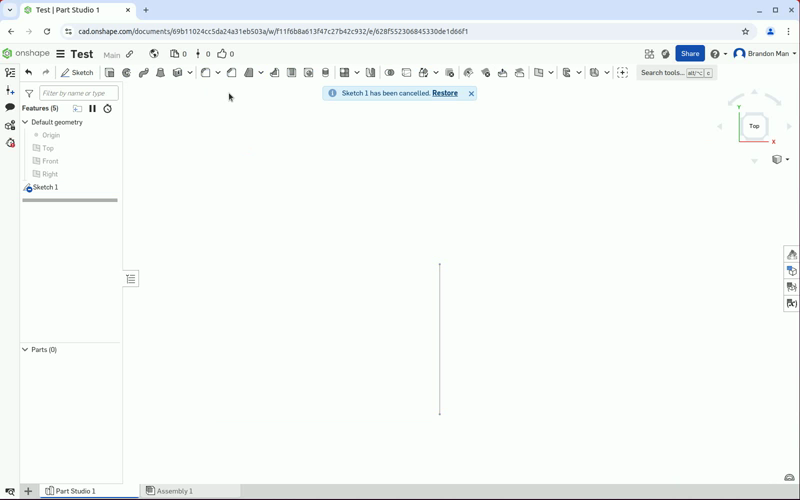
key(shift+s)
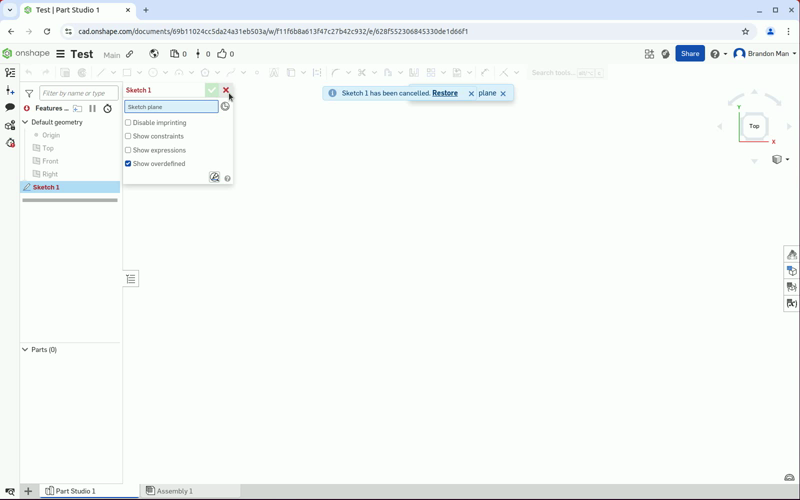
mouse_move(73, 150)
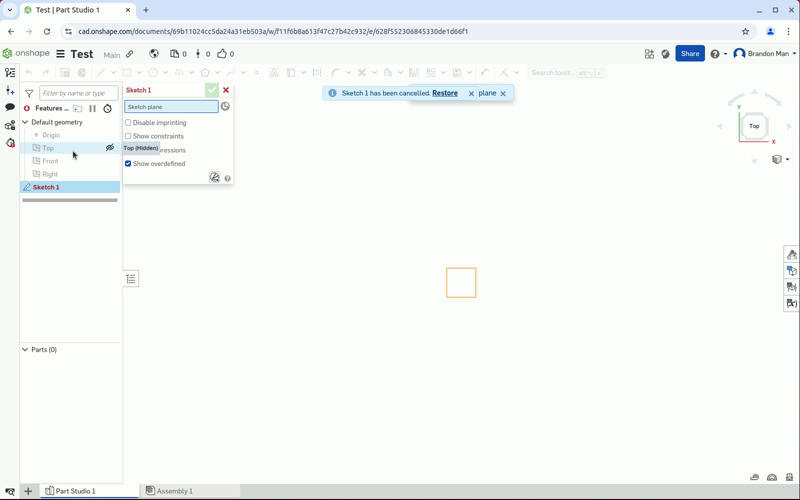
click(73, 150)
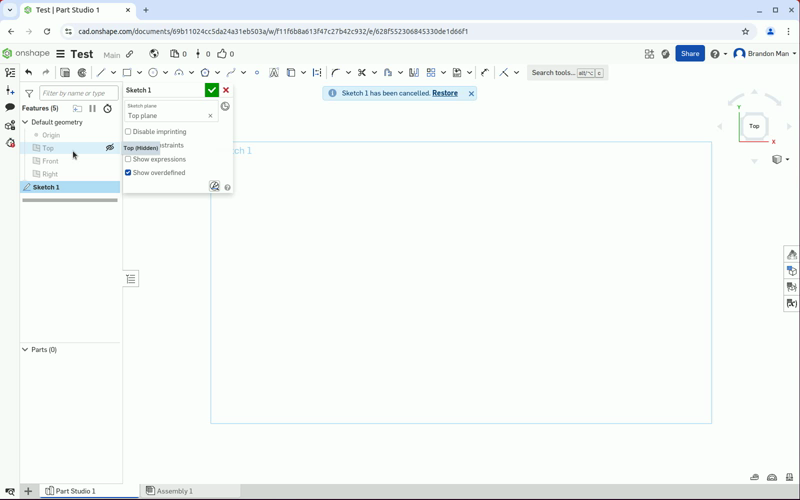
mouse_move(73, 352)
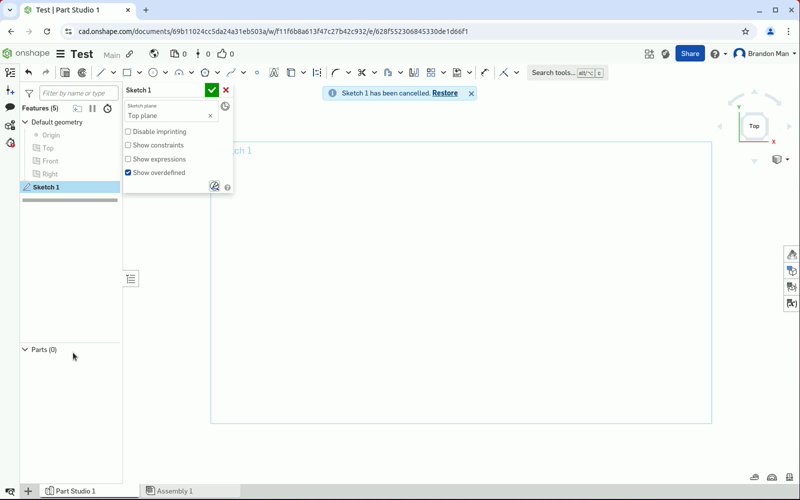
key(y)
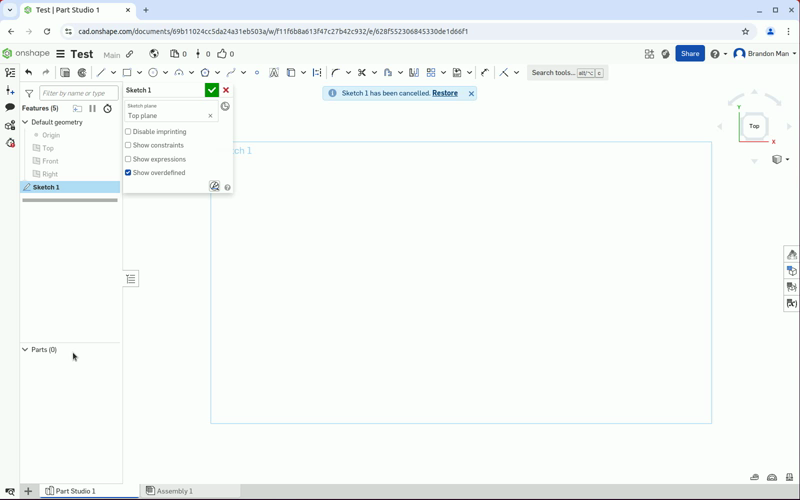
key(c)
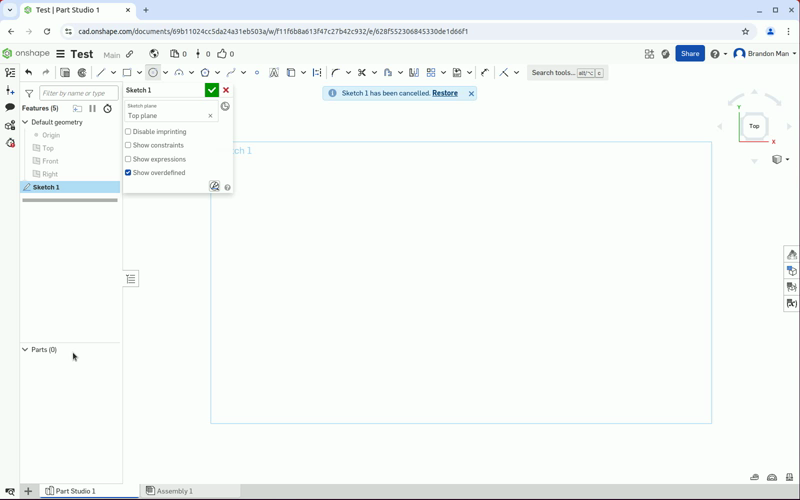
key_down(shift)
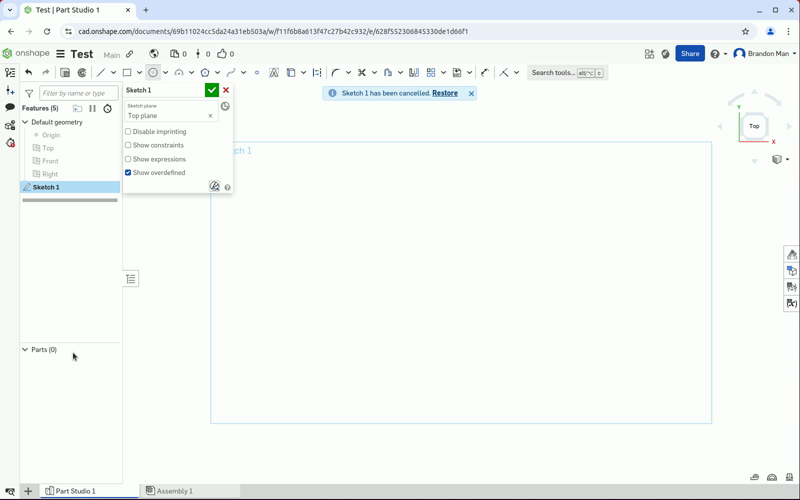
mouse_move(461, 282)
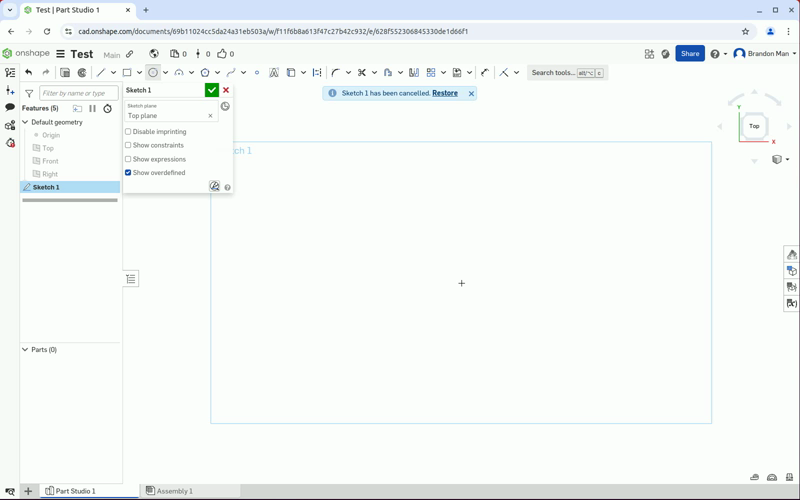
click(461, 282)
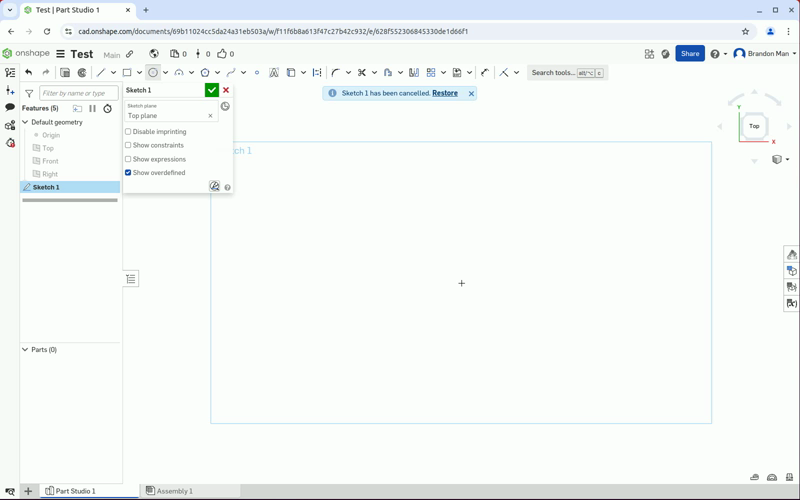
key_up(shift)
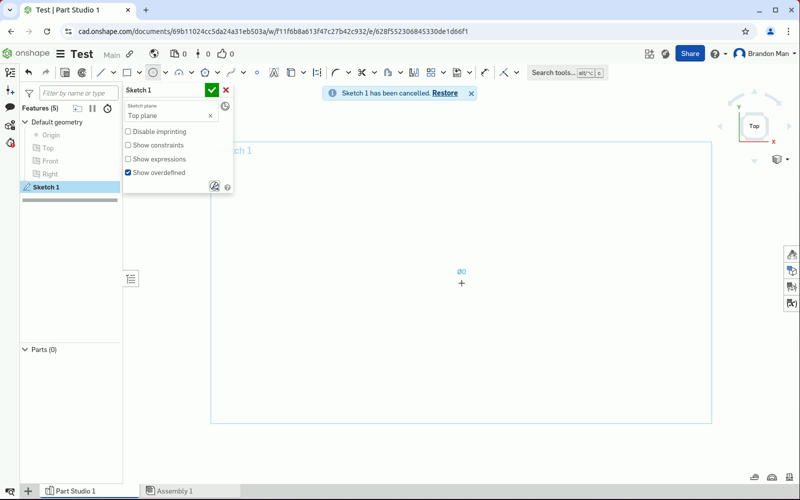
mouse_move(516, 282)
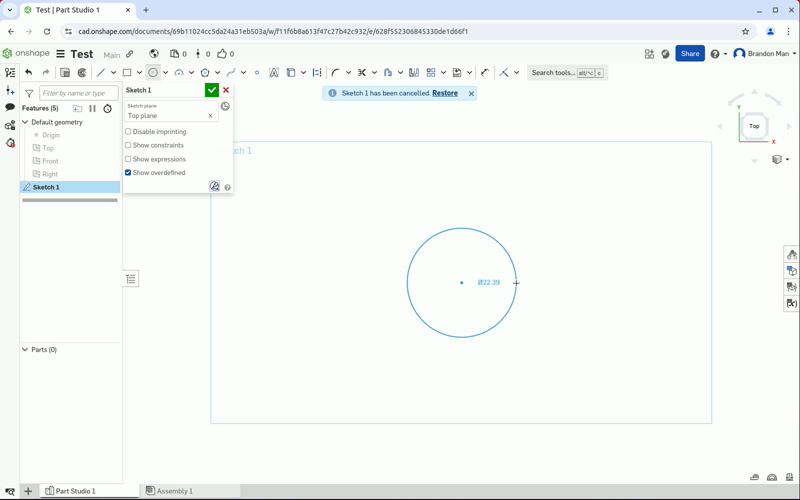
click(516, 282)
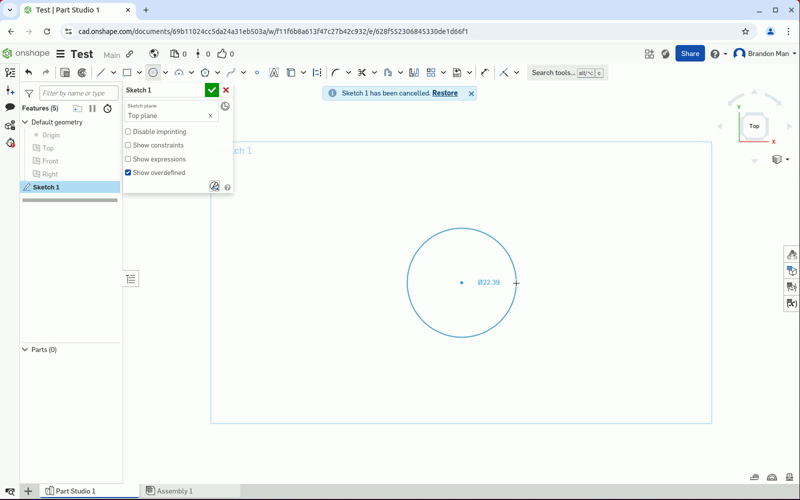
key(esc)
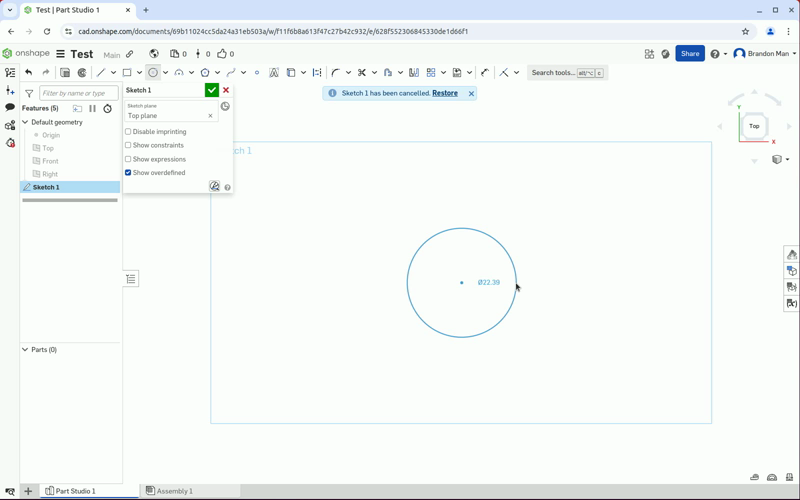
key(c)
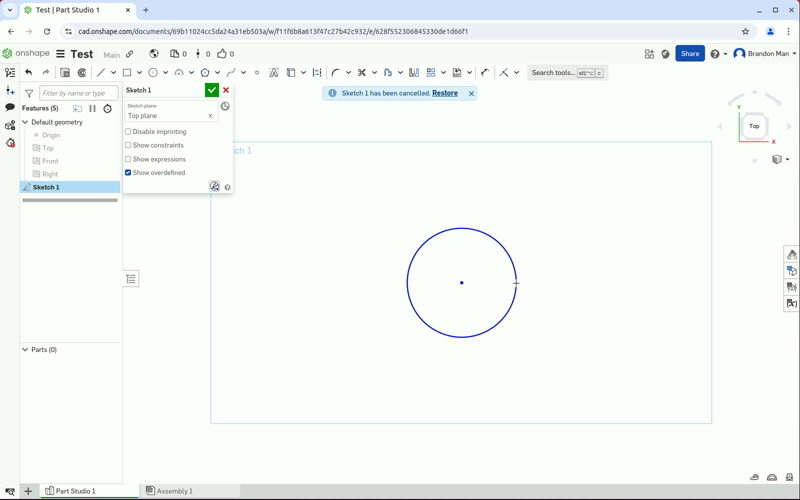
key_down(shift)
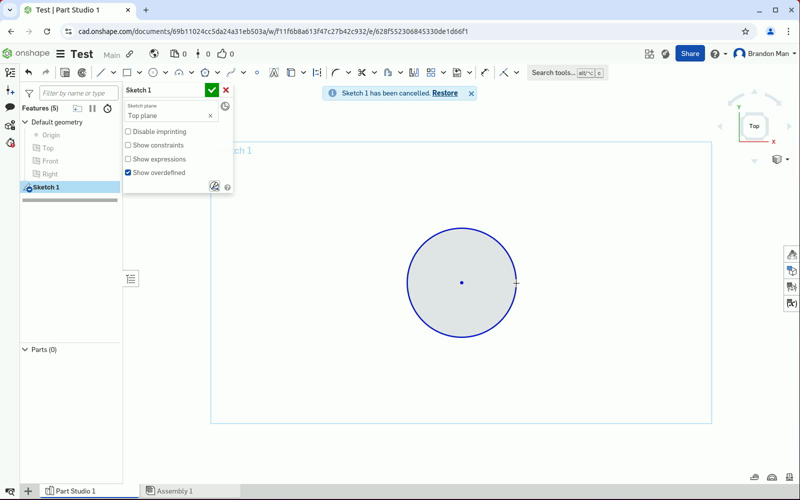
mouse_move(461, 282)
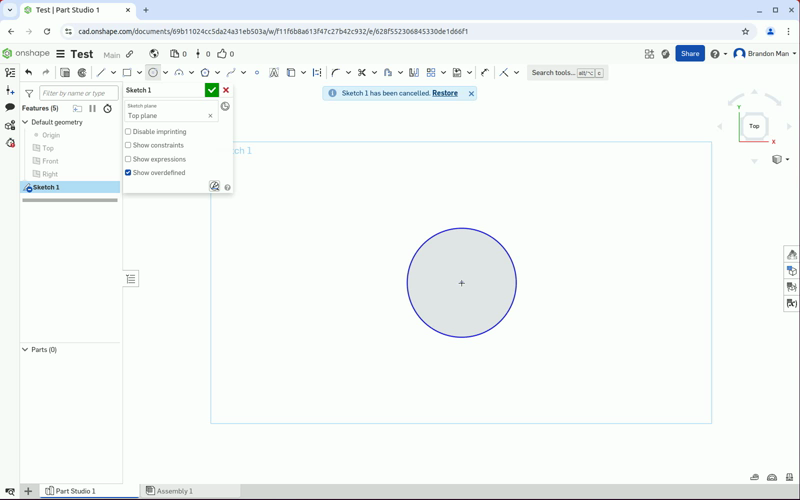
click(461, 282)
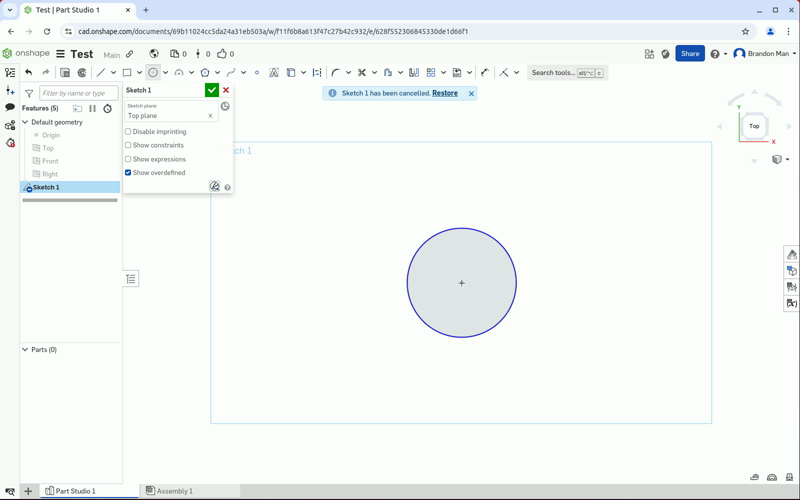
key_up(shift)
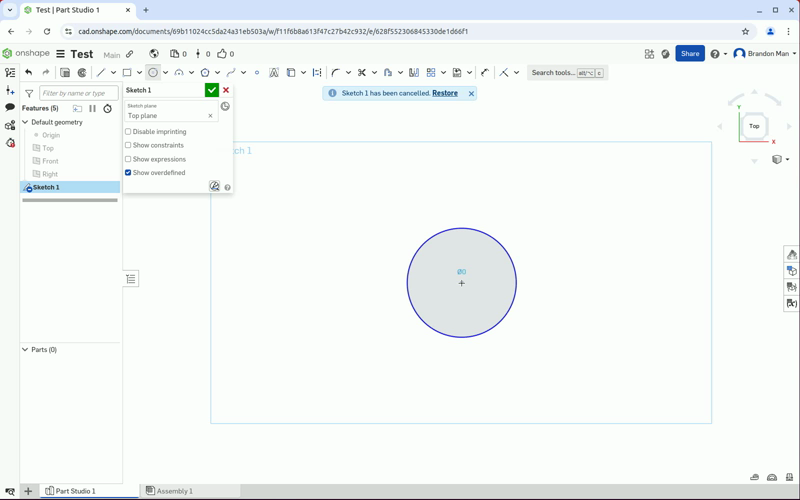
mouse_move(509, 282)
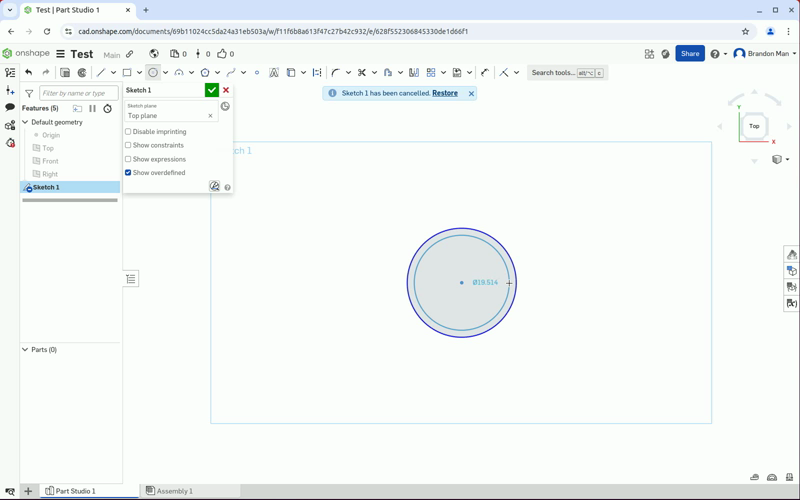
click(509, 282)
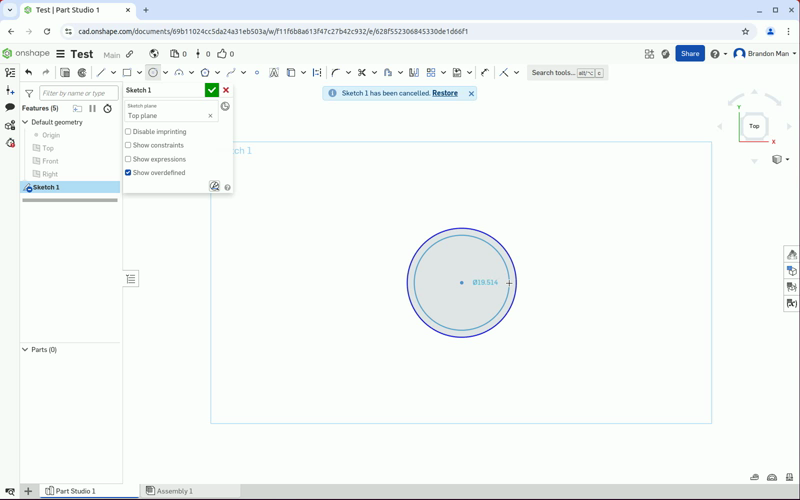
key(esc)
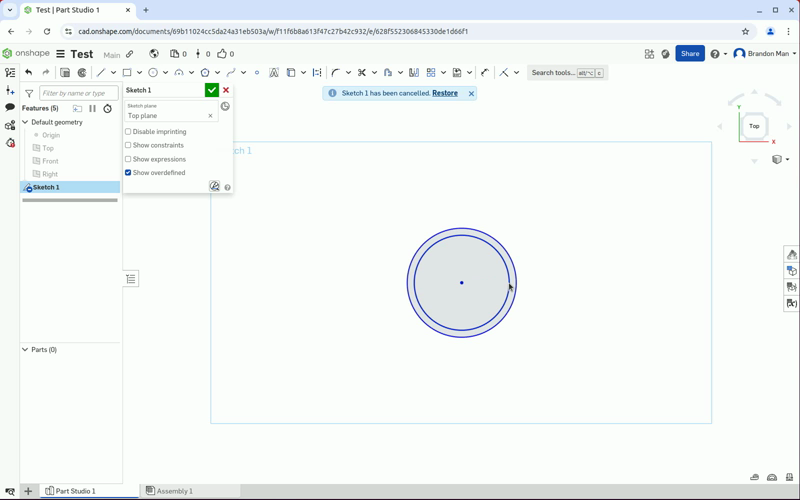
mouse_move(499, 318)
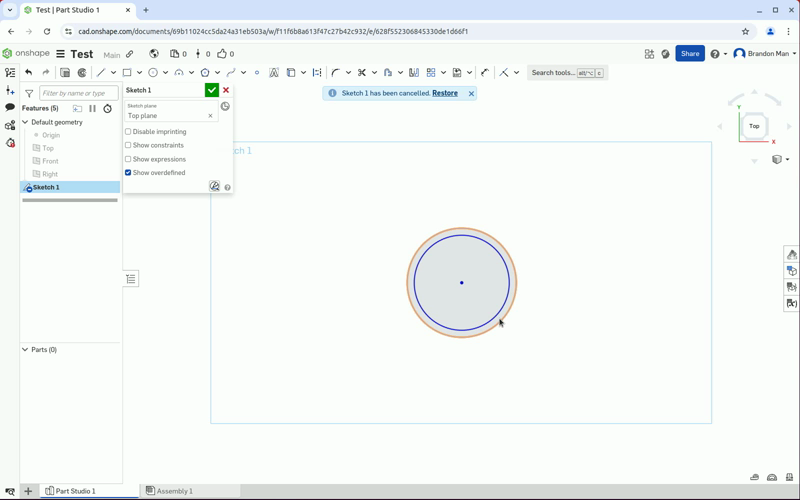
click(499, 318)
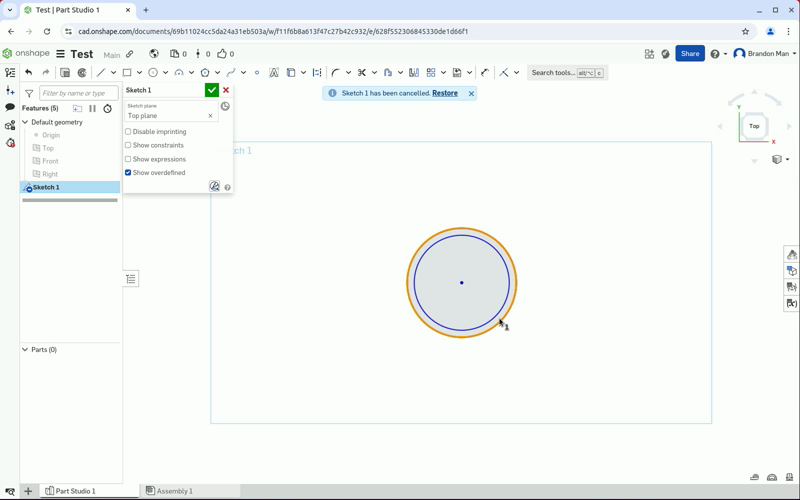
mouse_move(73, 352)
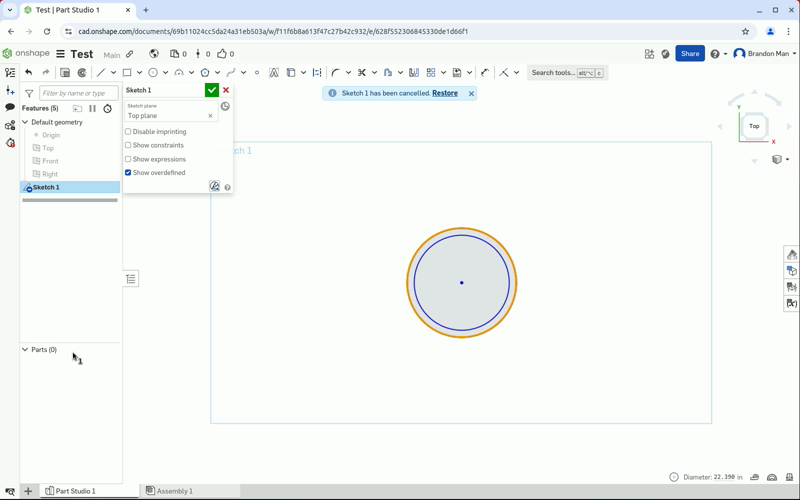
key(shift+y)
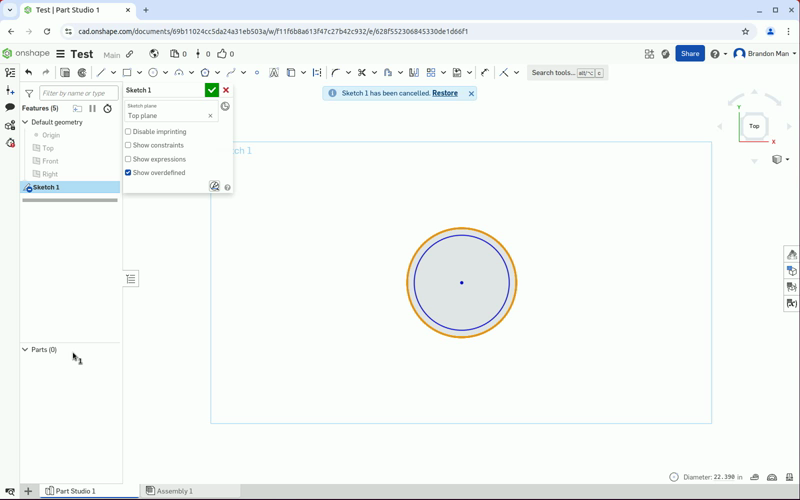
key(shift+e)
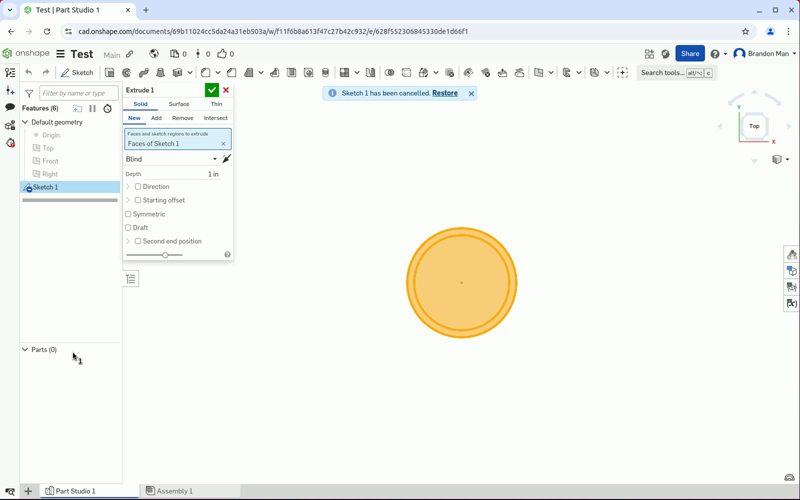
mouse_move(143, 106)
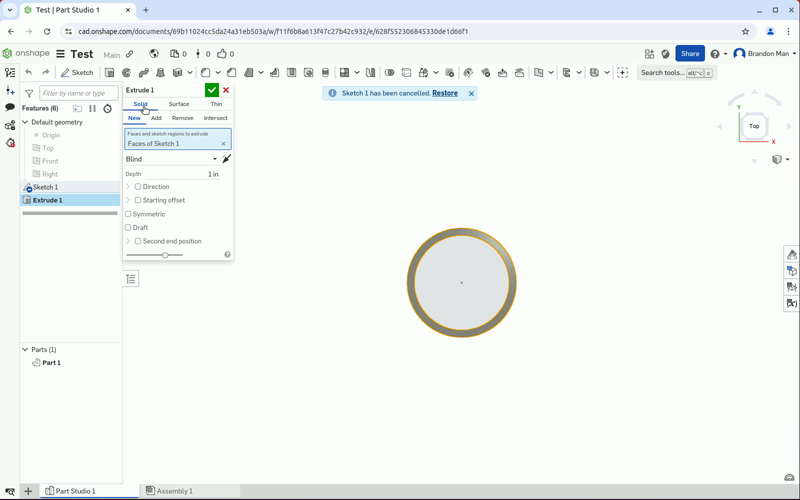
click(143, 106)
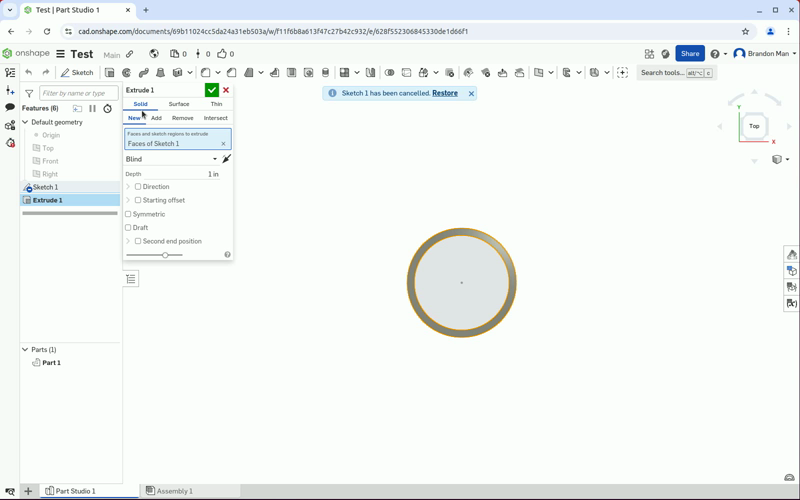
mouse_move(137, 120)
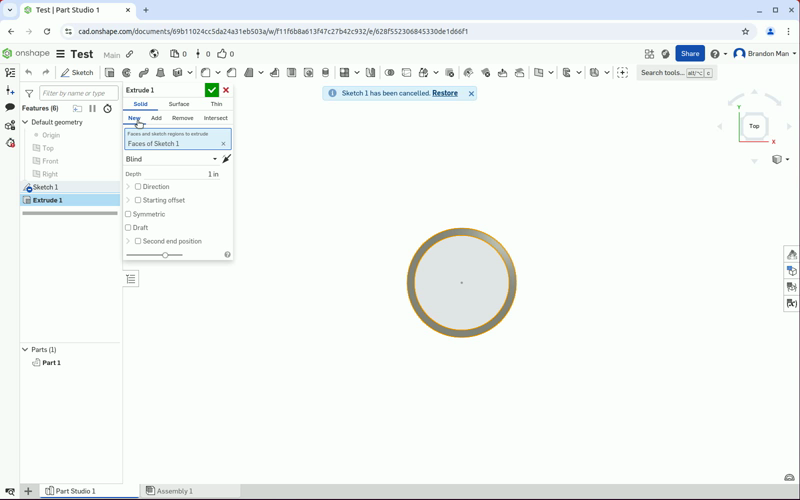
click(137, 120)
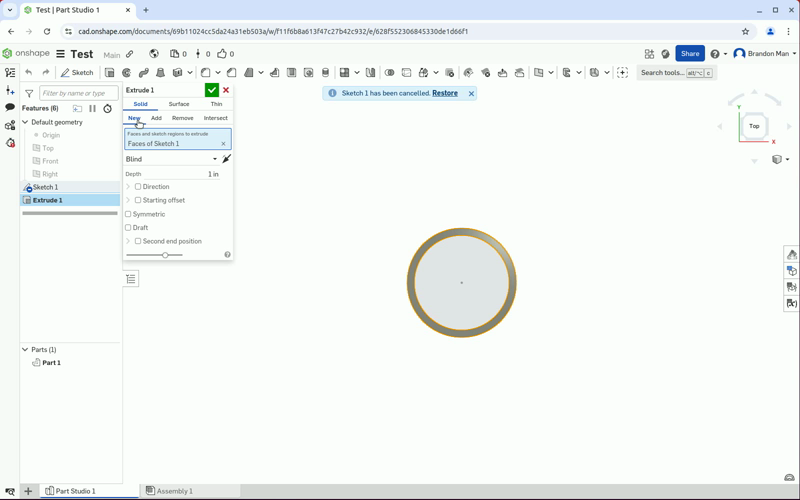
key(tab, 4)
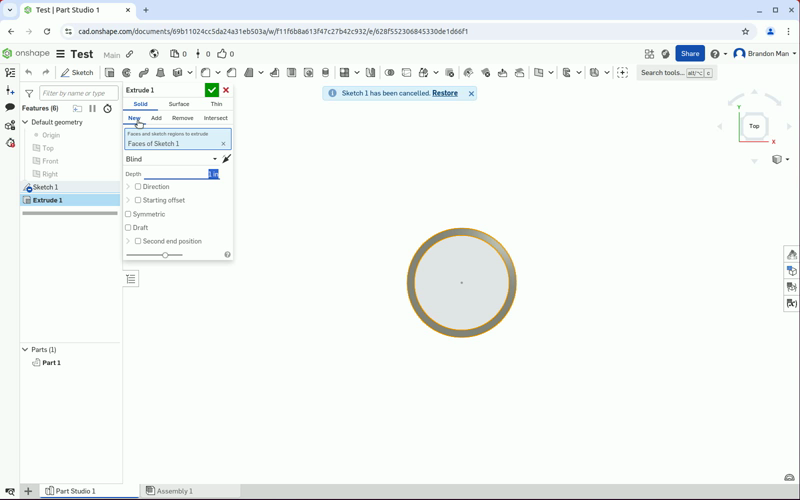
text(23.108)
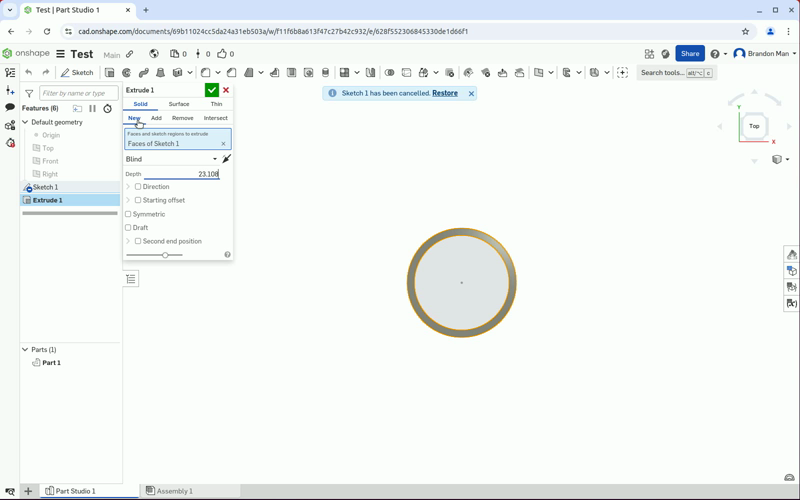
key(enter)
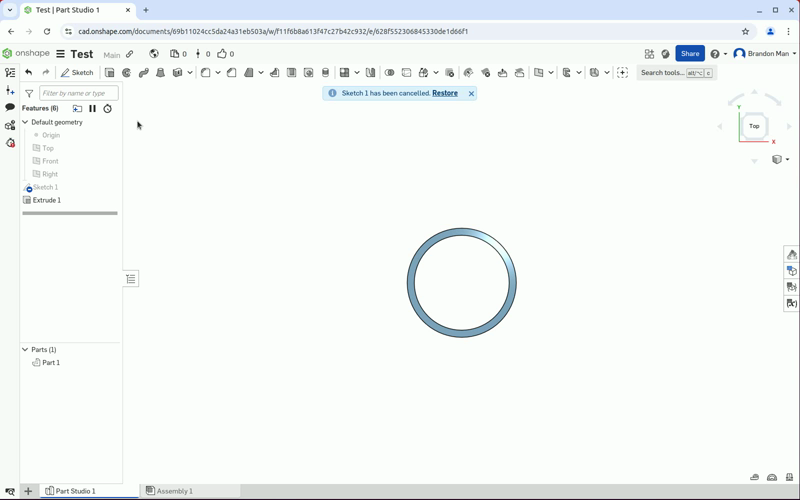
key(shift+h)
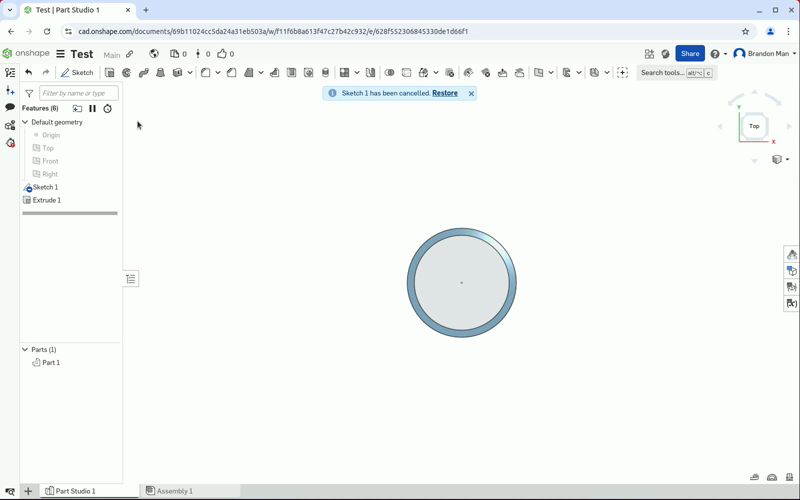
key(shift+h)
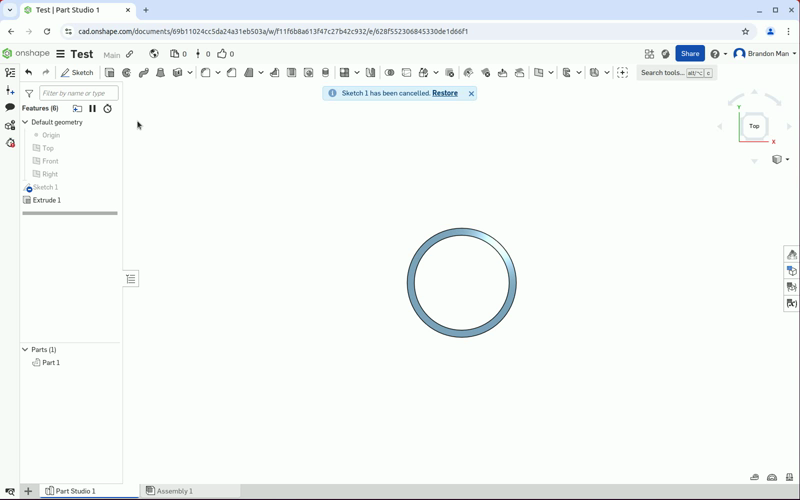
mouse_move(73, 189)
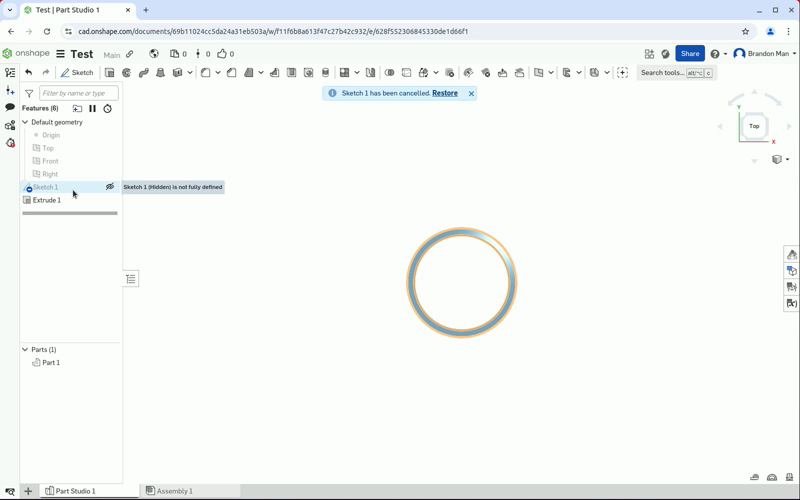
click(73, 189)
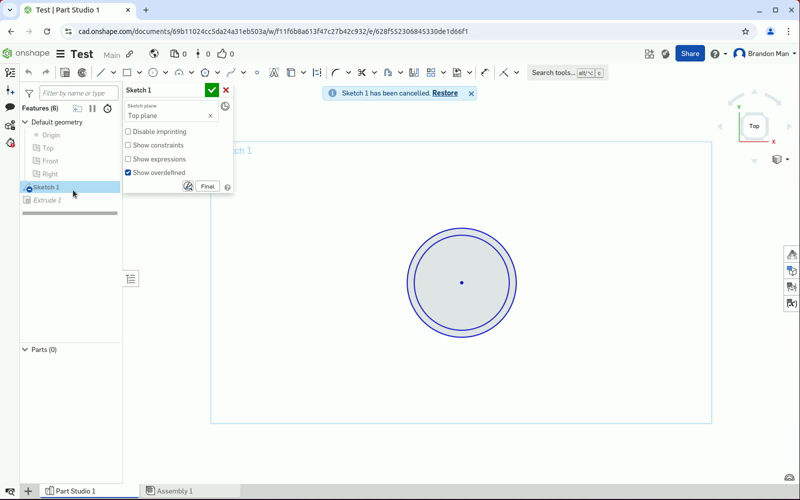
mouse_move(229, 92)
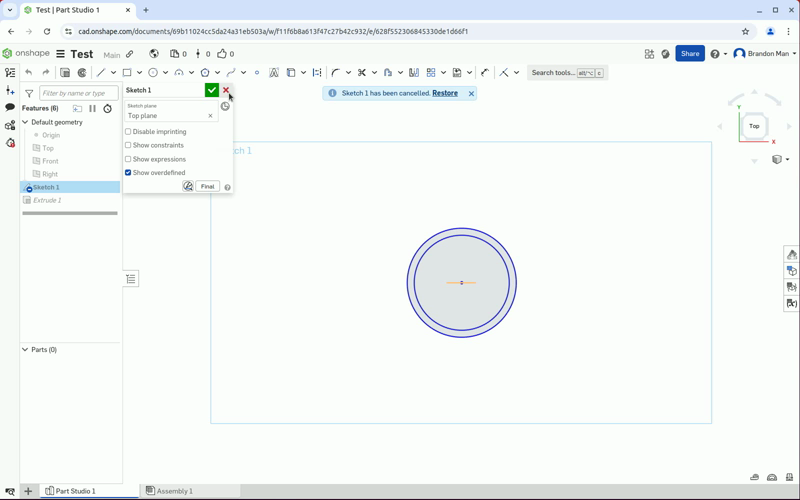
click(229, 92)
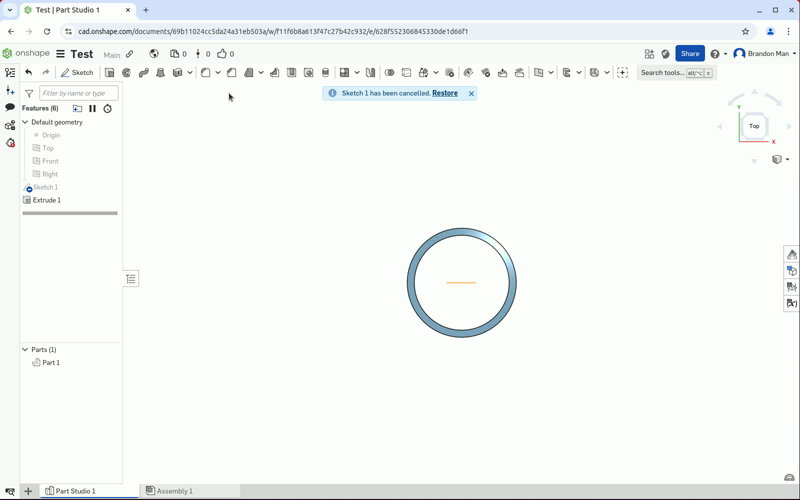
mouse_move(73, 352)
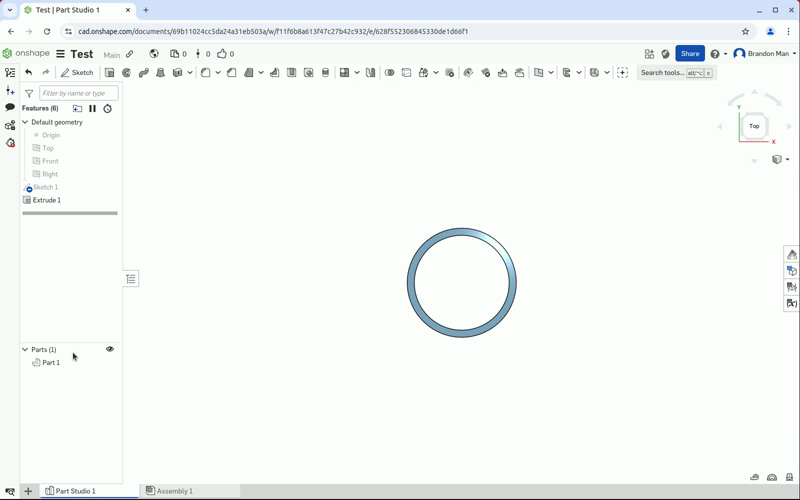
key(y)
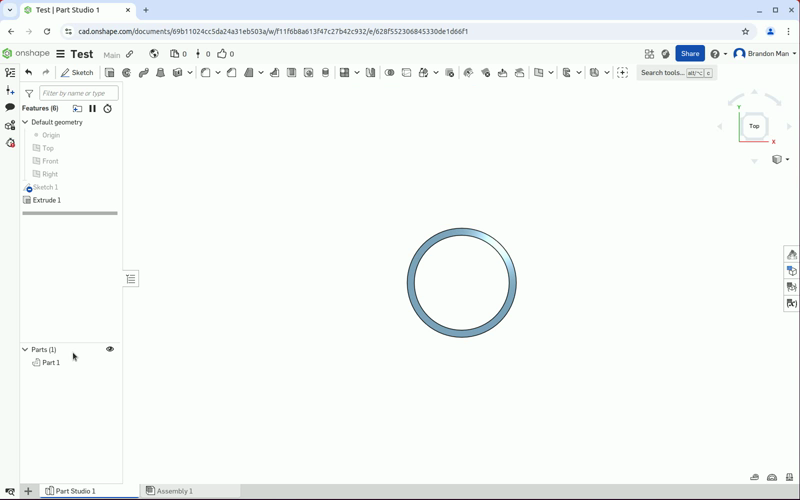
key(shift+p)
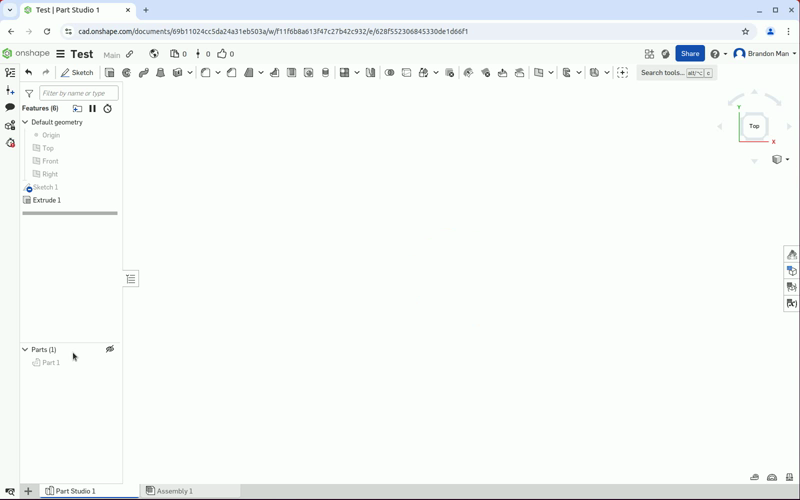
key(space)
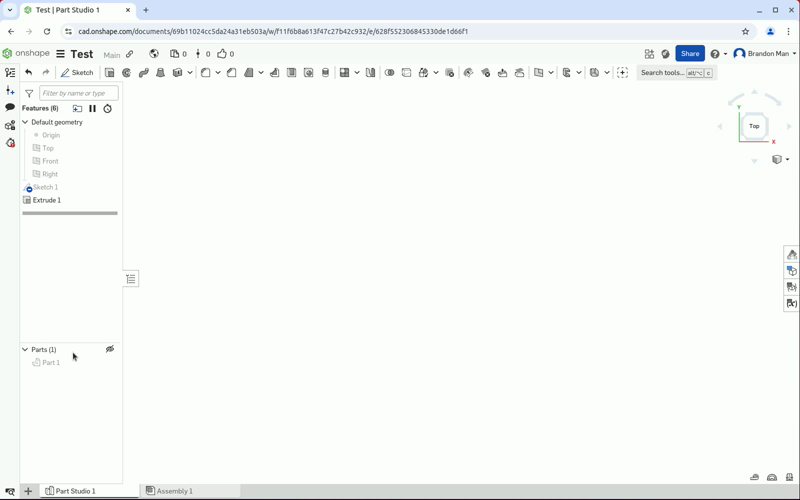
key_down(shift)
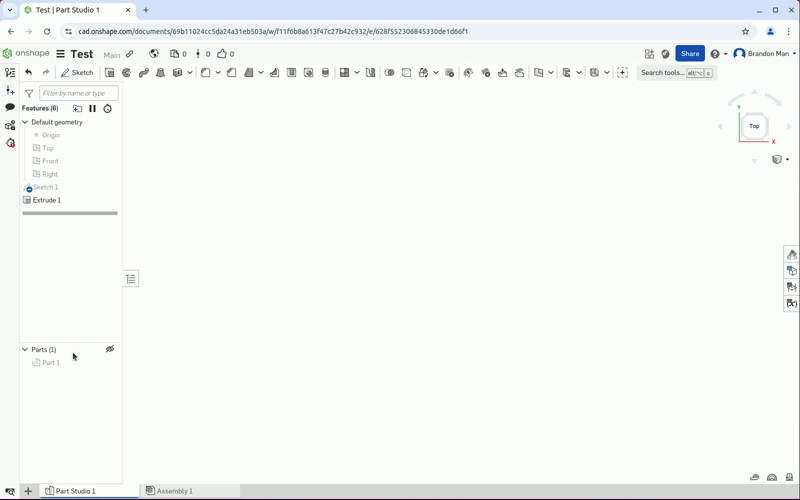
key(up)
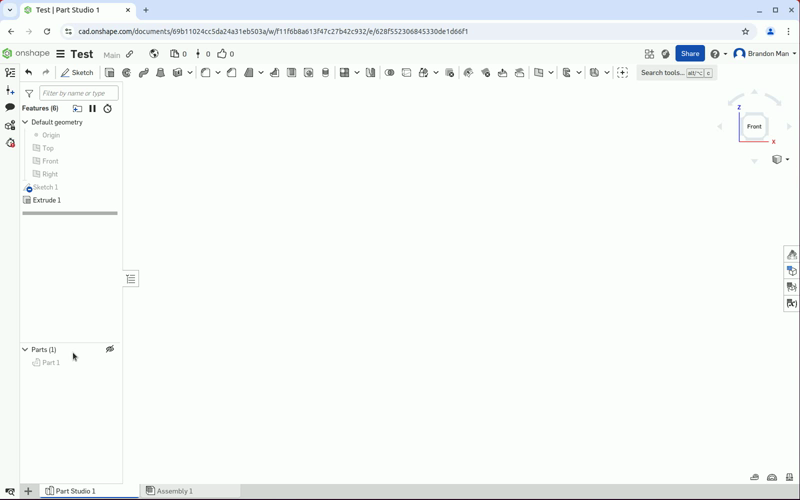
key_up(shift)
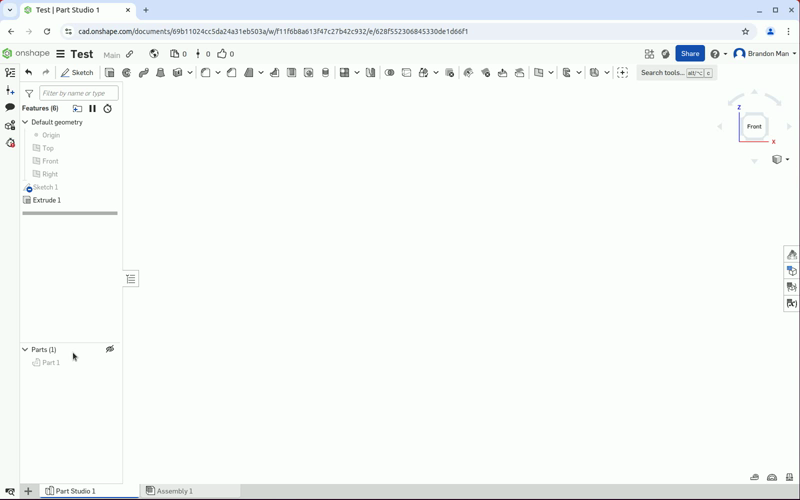
mouse_move(73, 352)
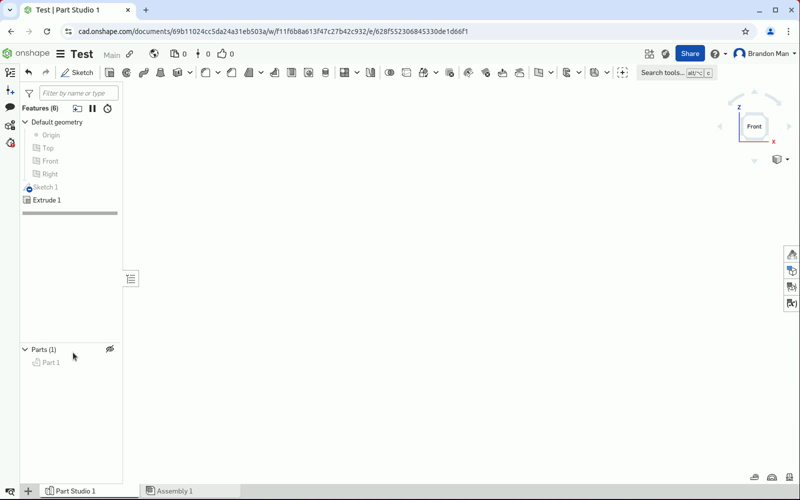
key(shift+y)
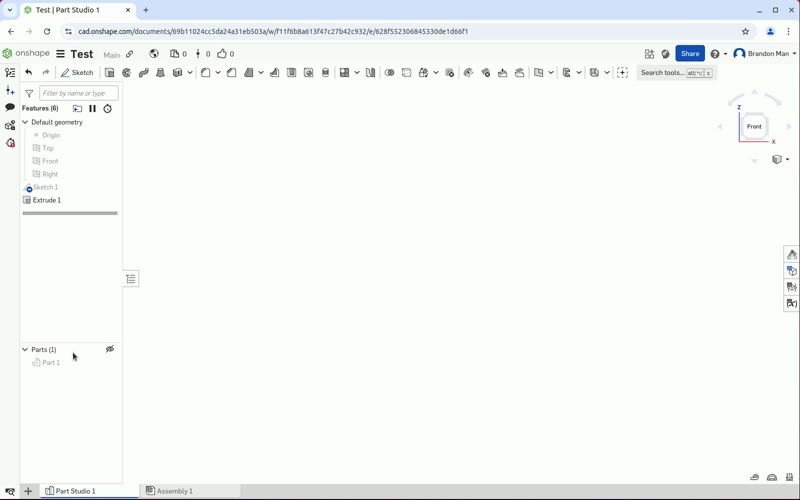
key(shift+s)
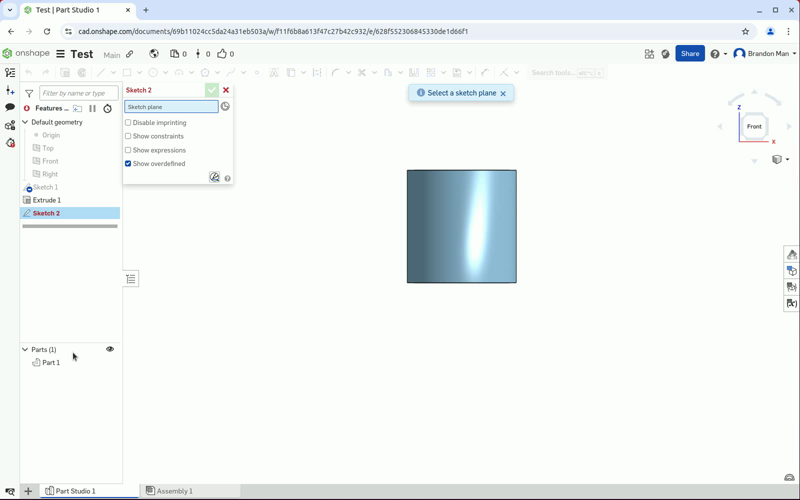
mouse_move(73, 163)
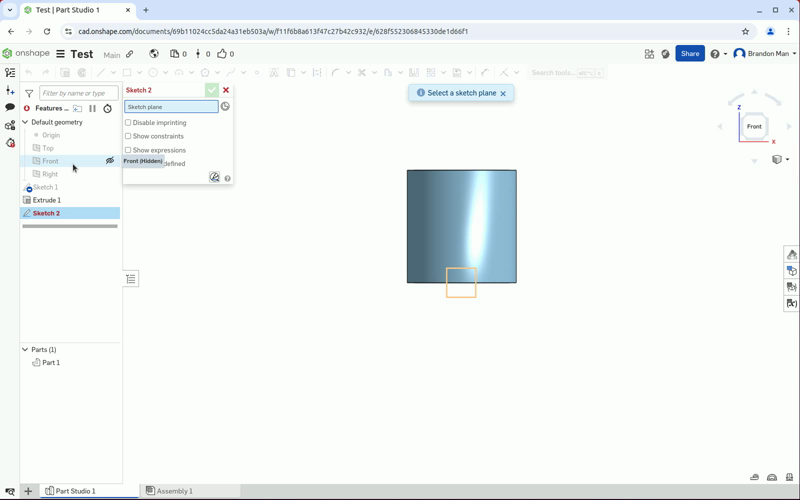
click(73, 163)
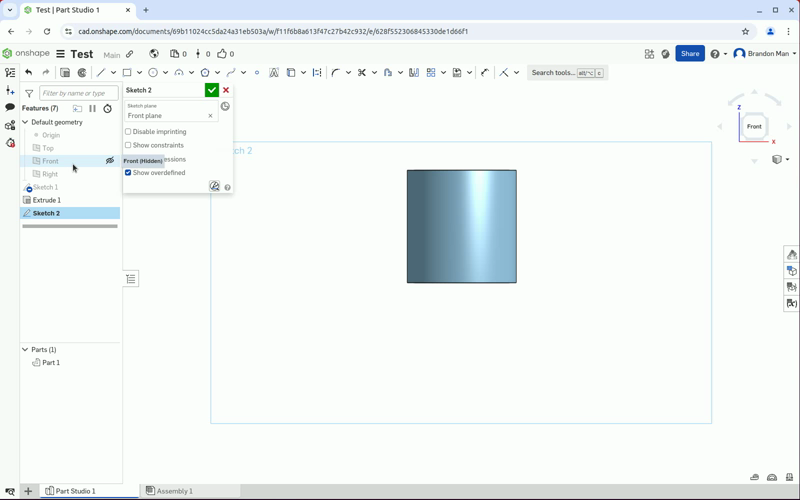
mouse_move(73, 352)
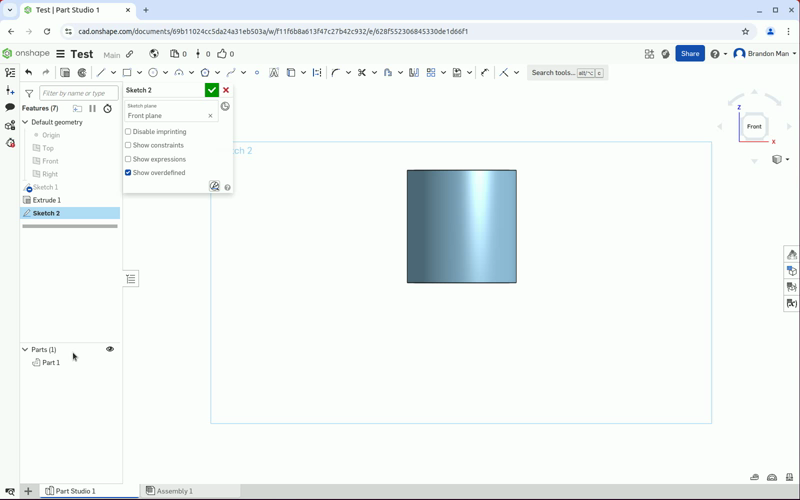
key(y)
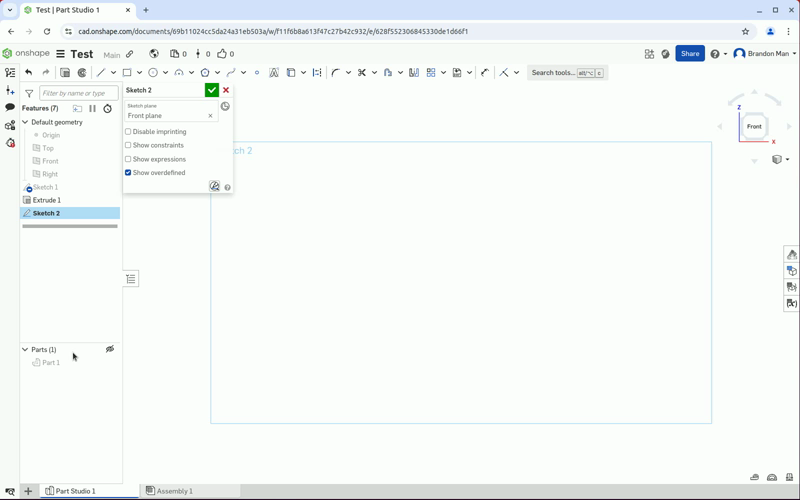
key(c)
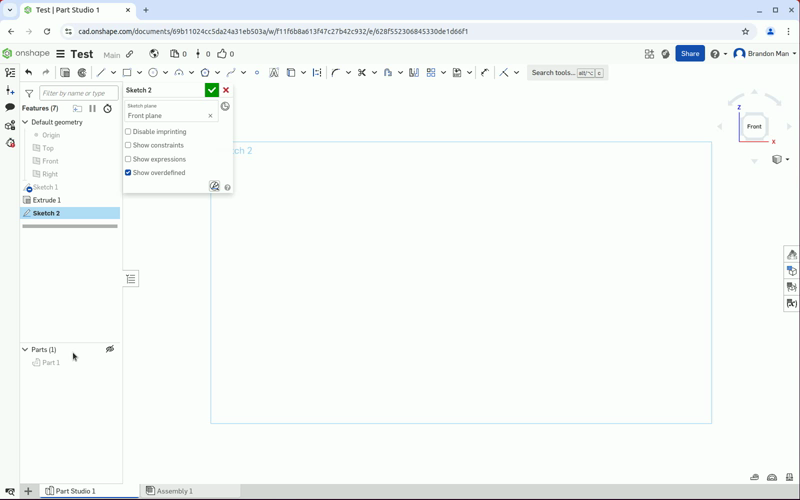
key_down(shift)
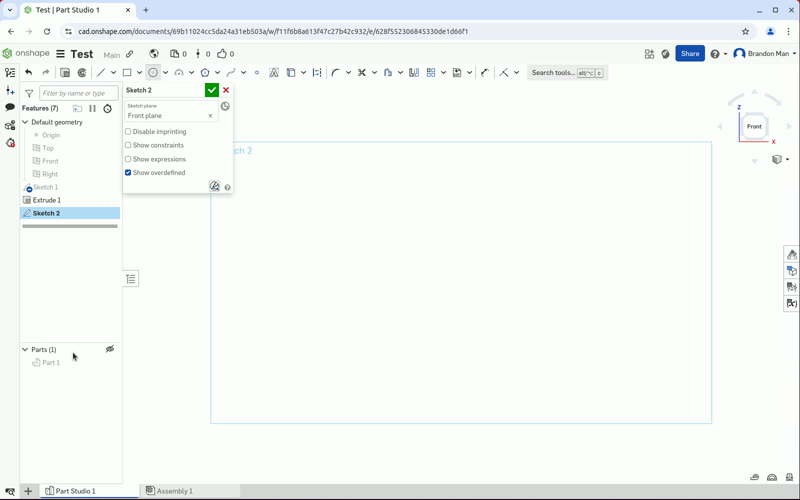
mouse_move(460, 233)
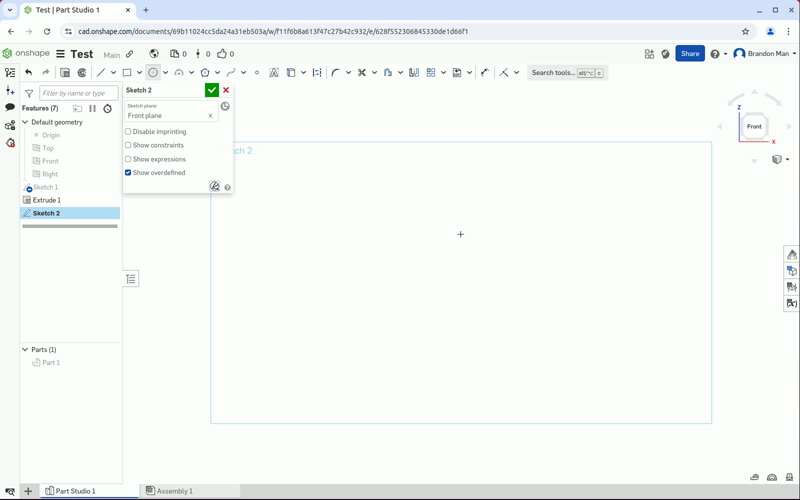
click(460, 233)
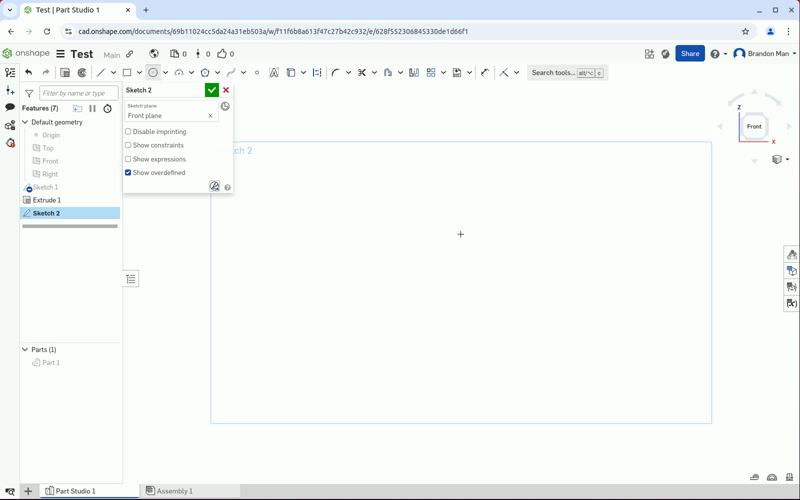
key_up(shift)
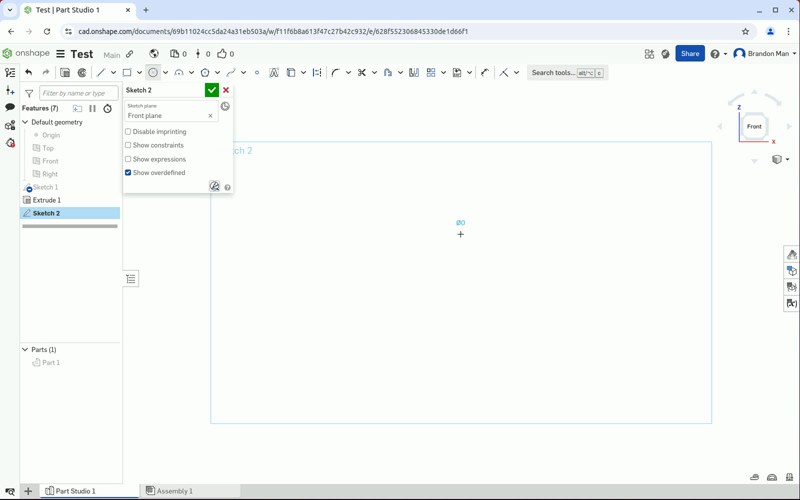
mouse_move(472, 233)
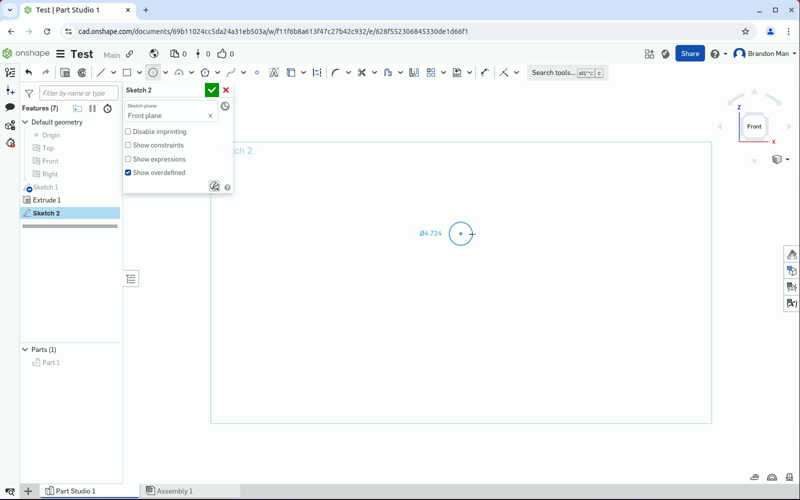
click(472, 233)
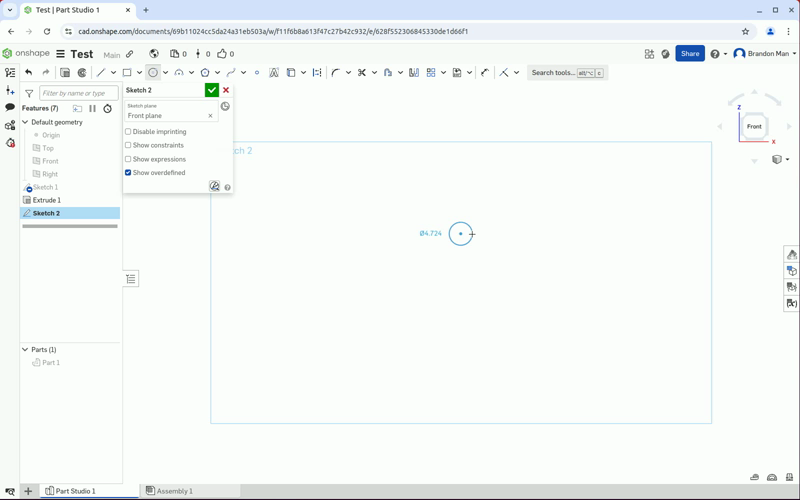
key(esc)
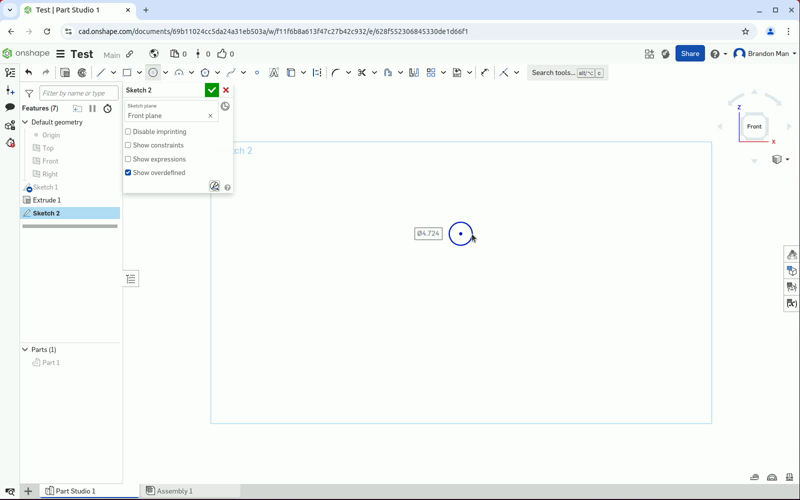
mouse_move(463, 226)
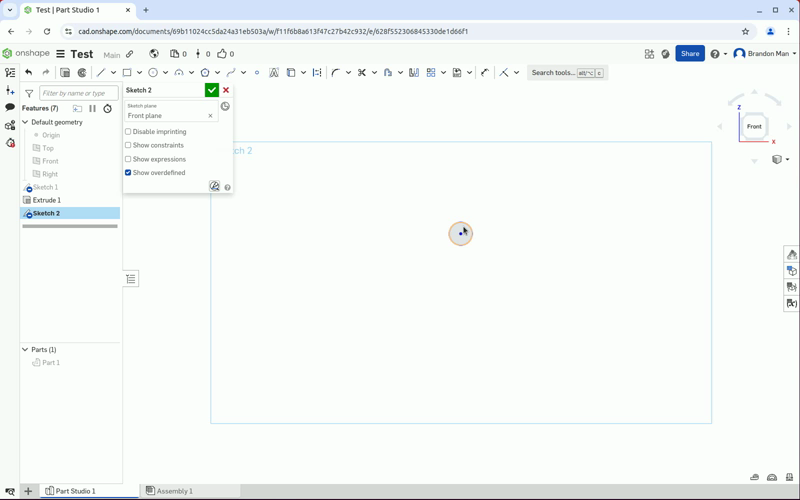
scroll(6)
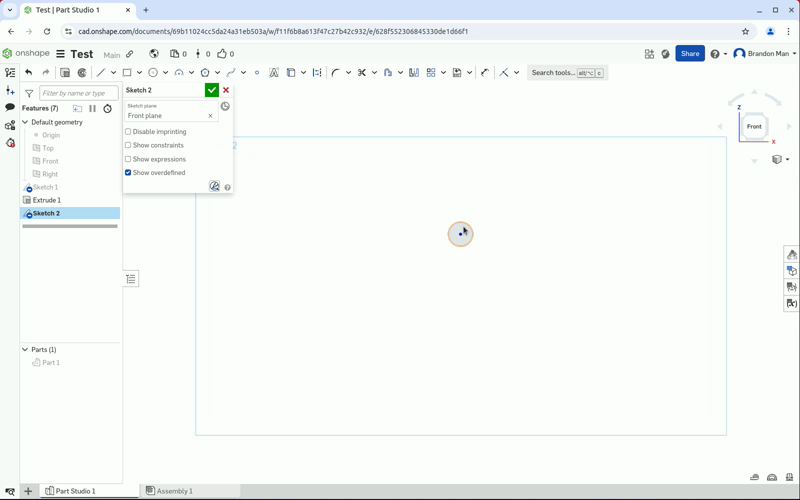
scroll(6)
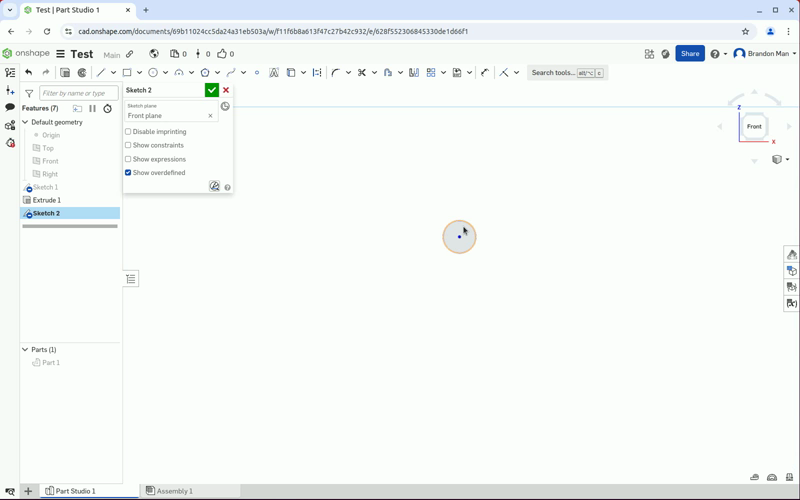
scroll(6)
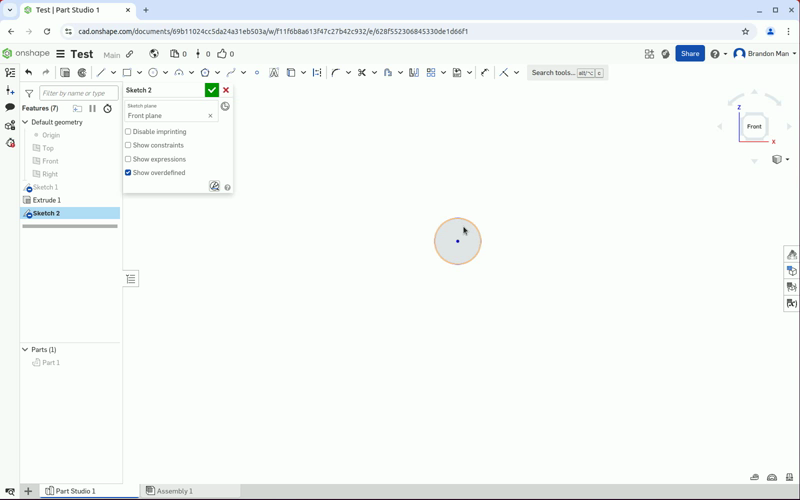
scroll(6)
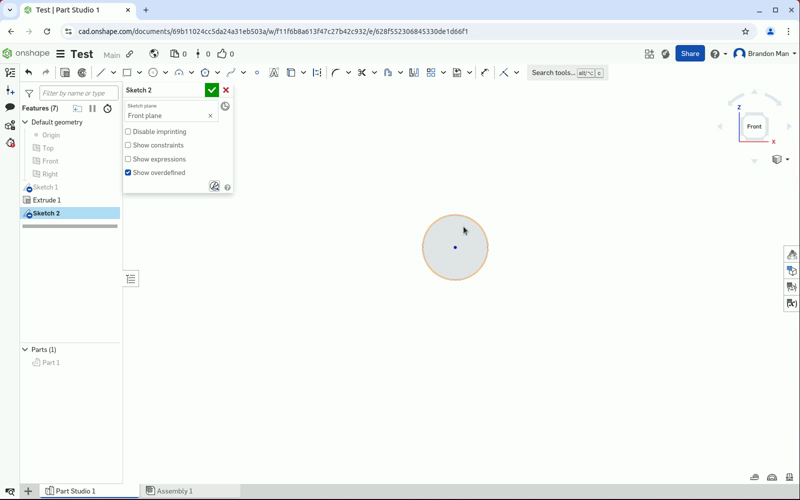
scroll(6)
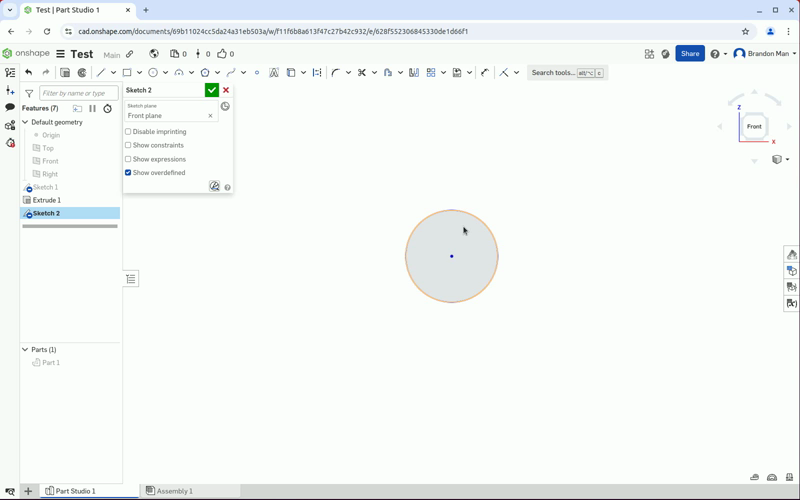
scroll(6)
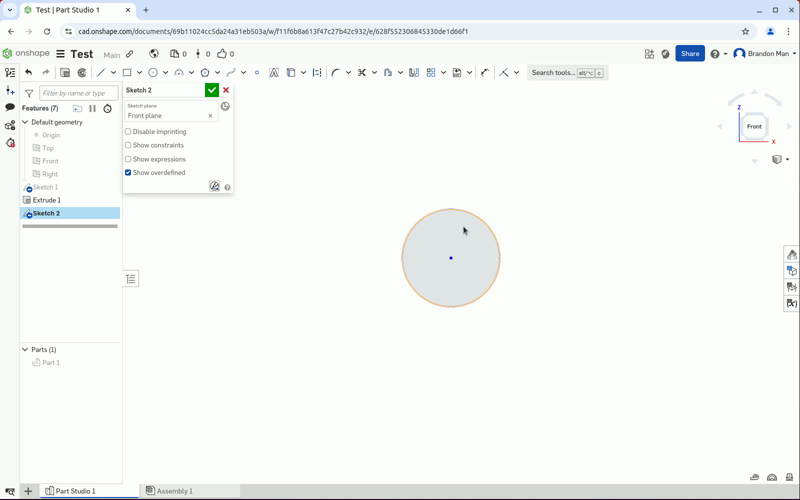
scroll(6)
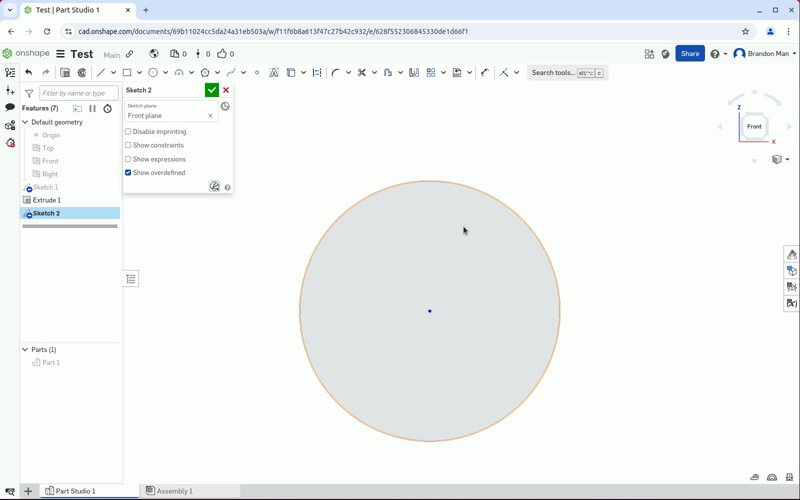
click(463, 226)
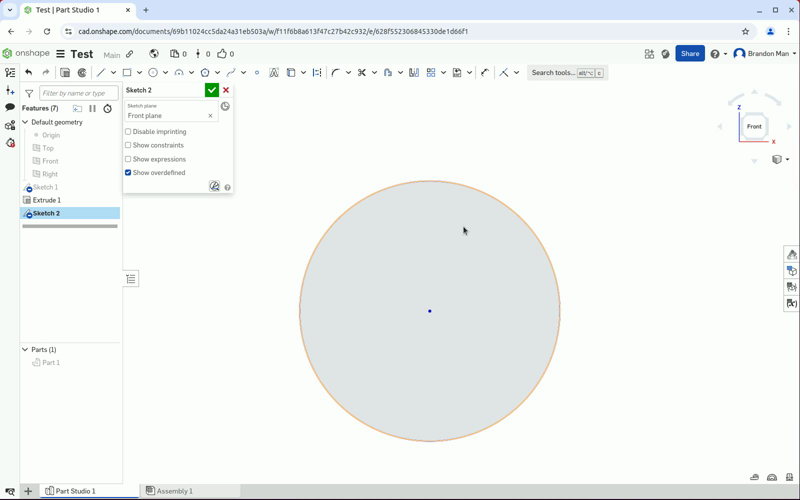
scroll(-6)
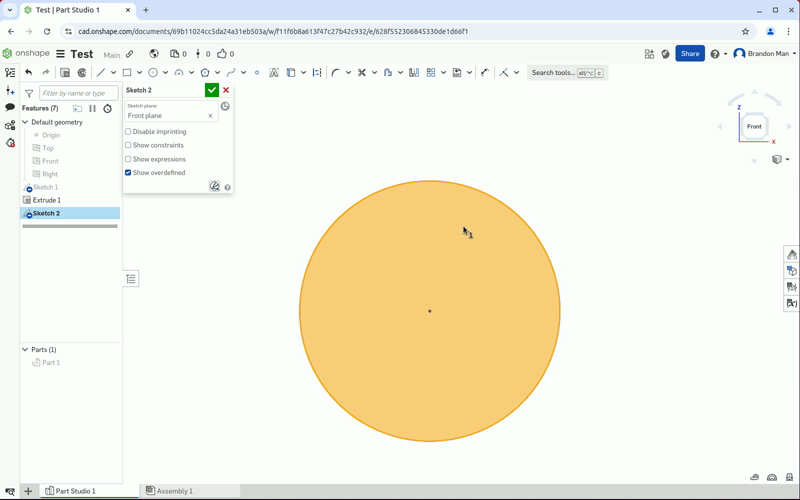
scroll(-6)
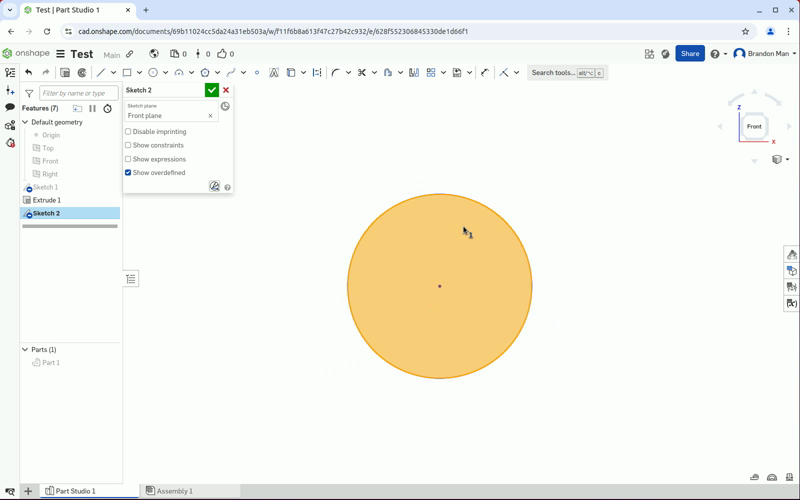
scroll(-6)
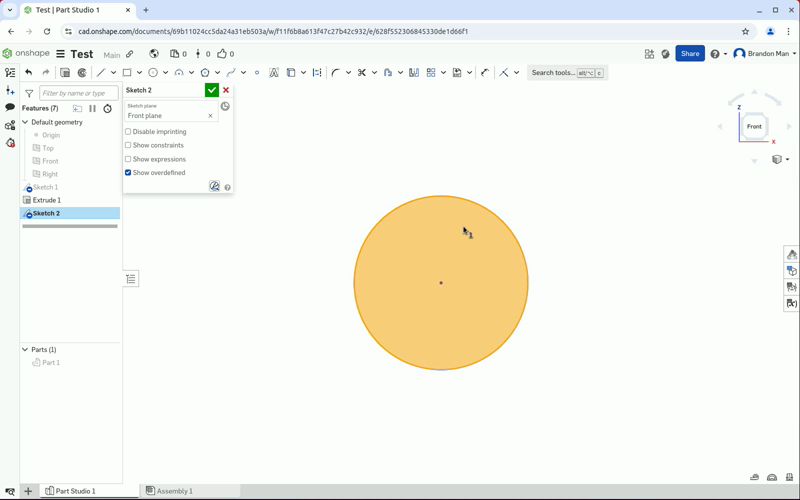
scroll(-6)
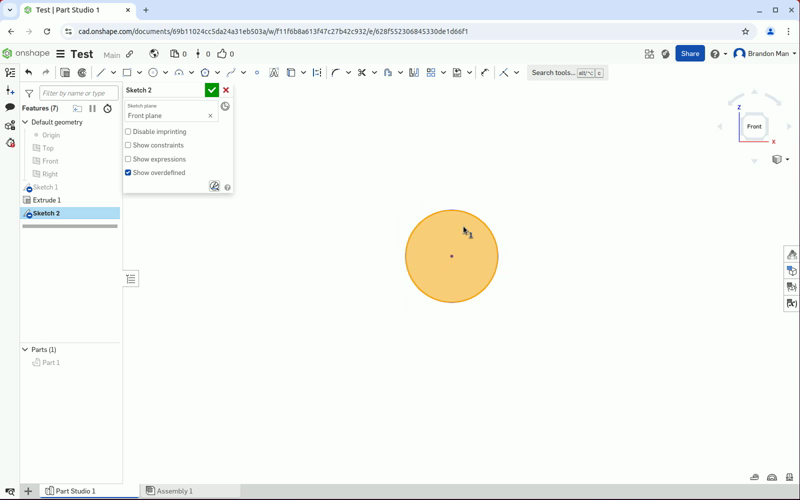
scroll(-6)
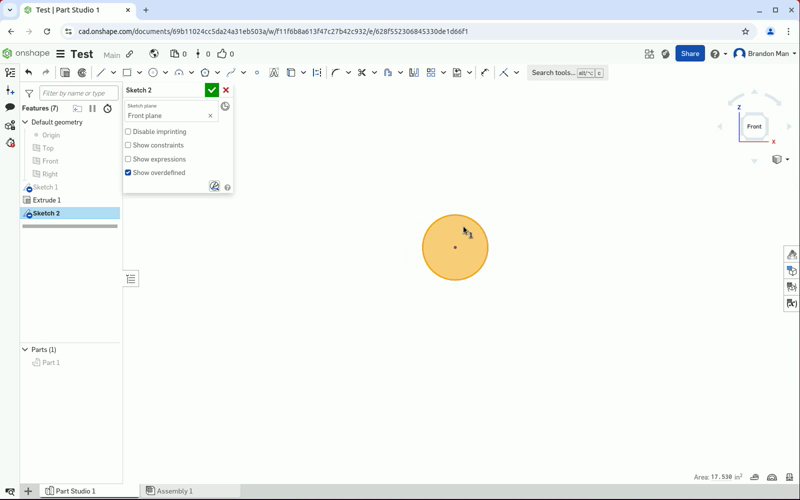
scroll(-6)
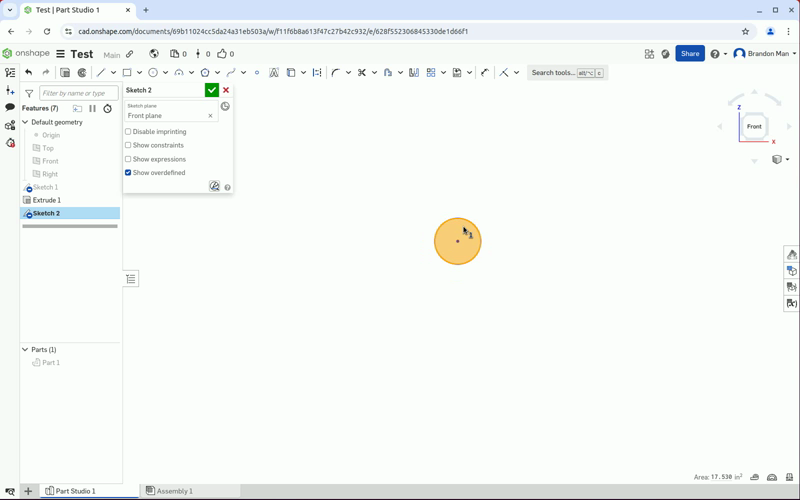
scroll(-6)
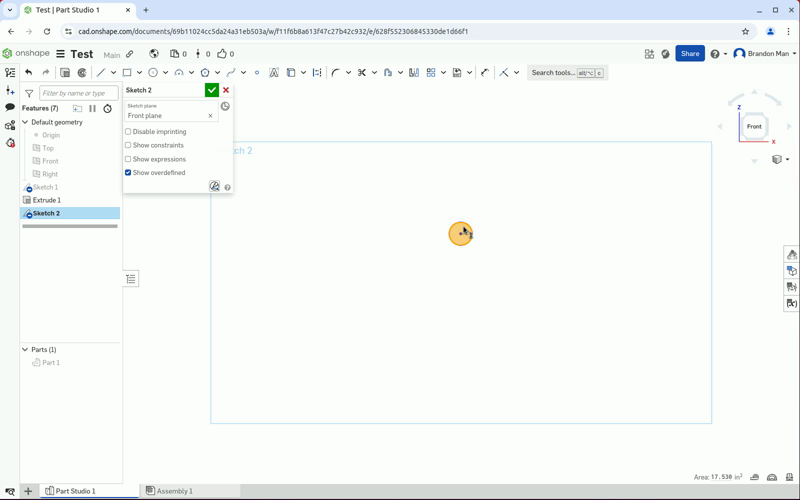
mouse_move(73, 352)
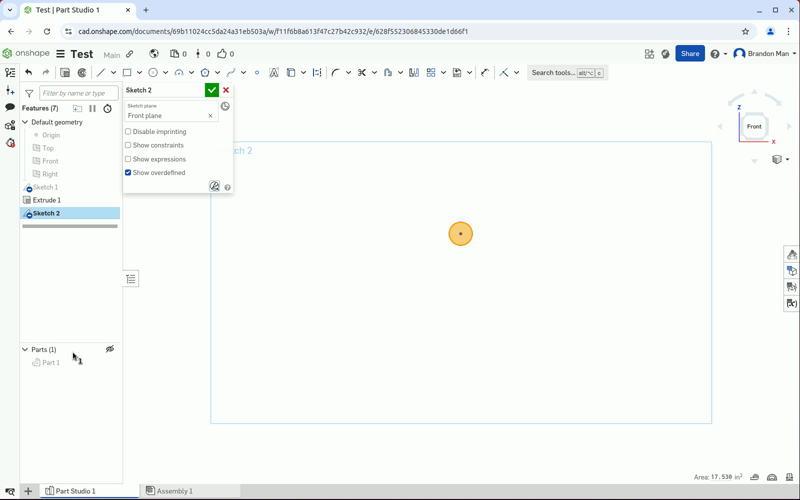
key(shift+y)
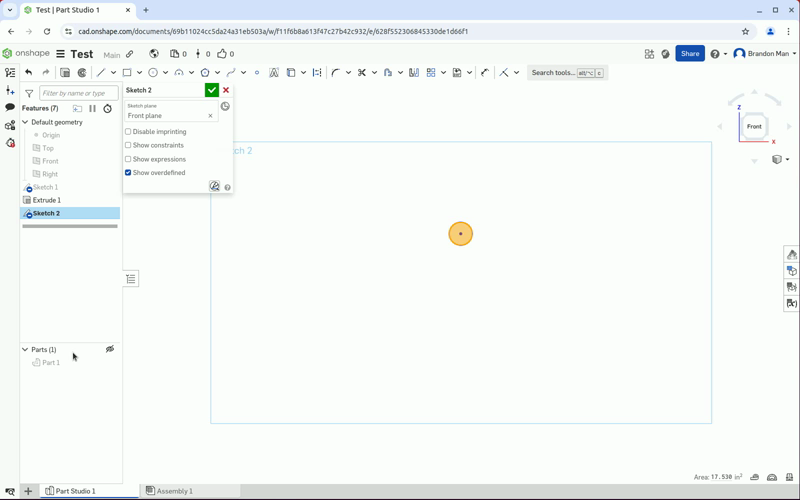
key(shift+e)
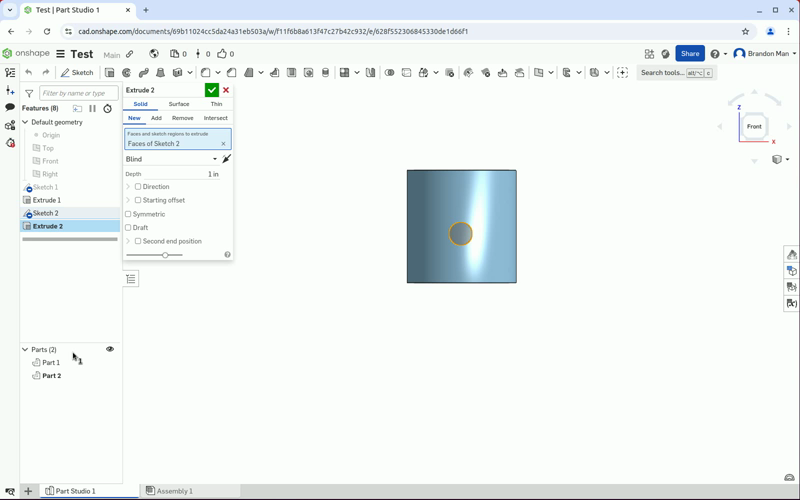
mouse_move(143, 106)
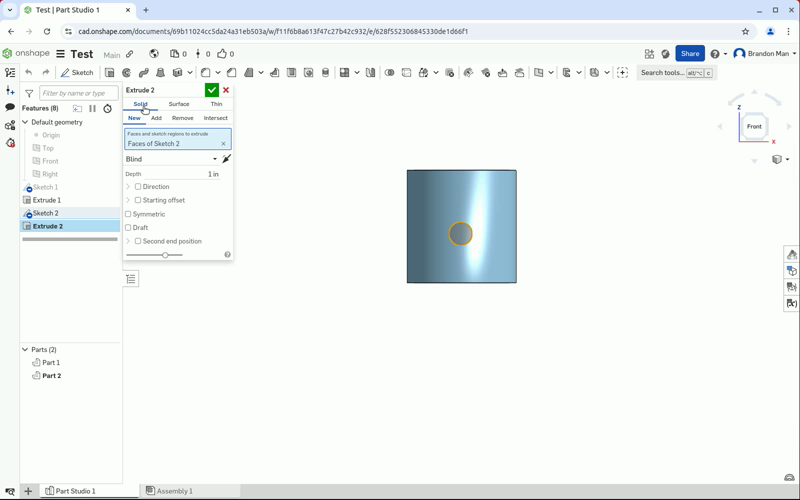
click(143, 106)
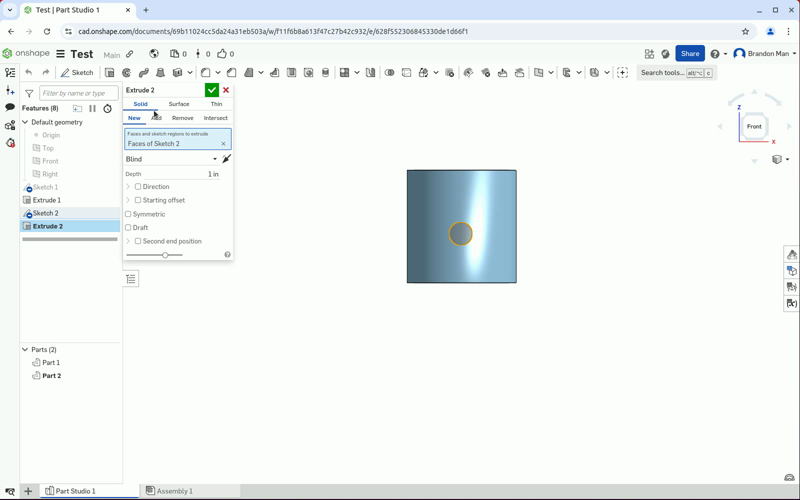
mouse_move(186, 120)
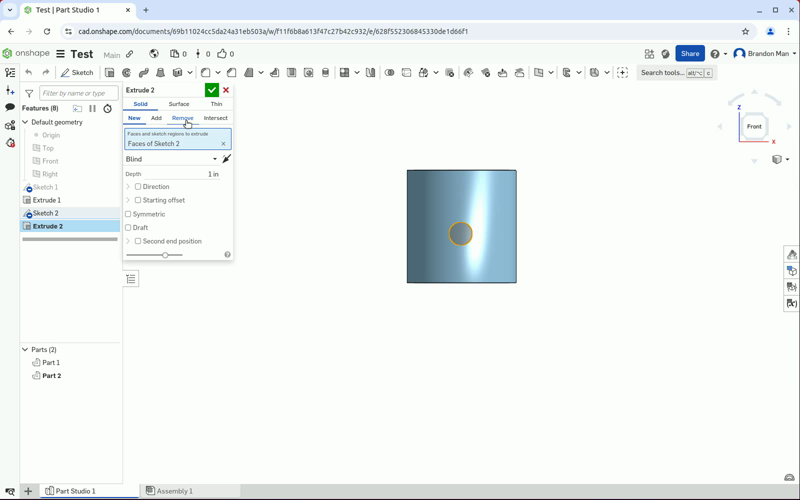
click(186, 120)
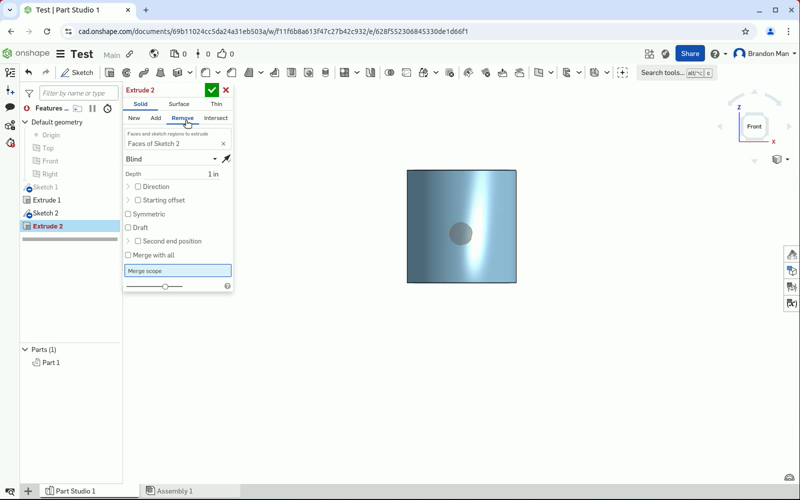
key(tab, 4)
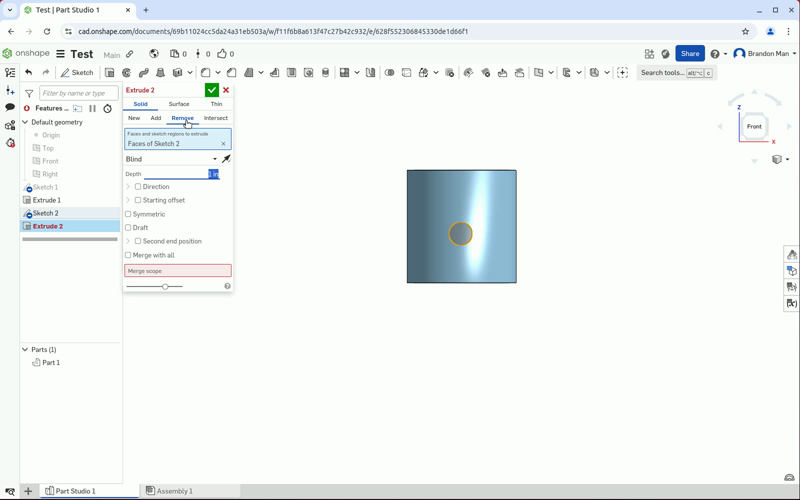
text(23.108)
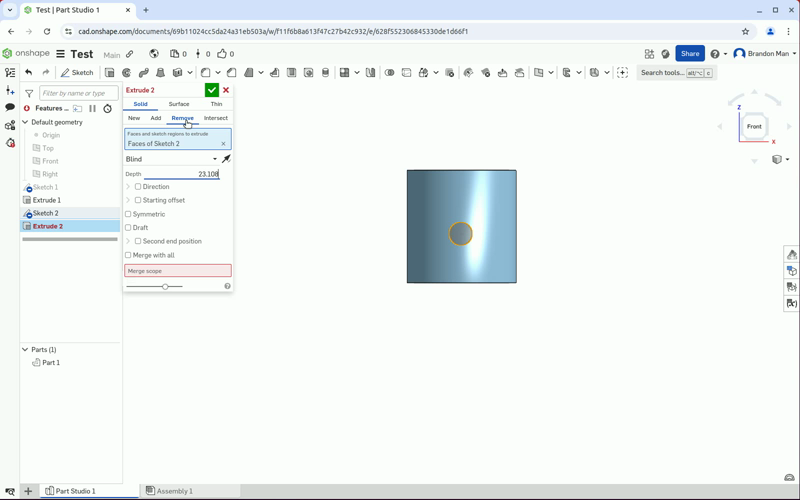
key(tab, 6)
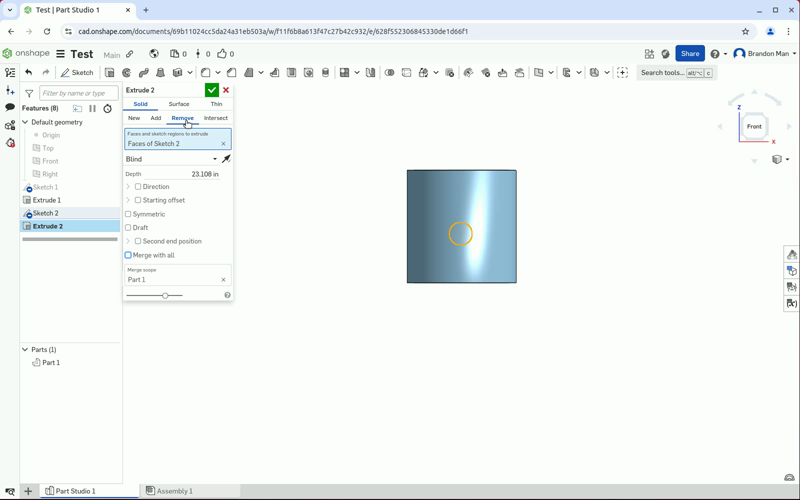
key(space)
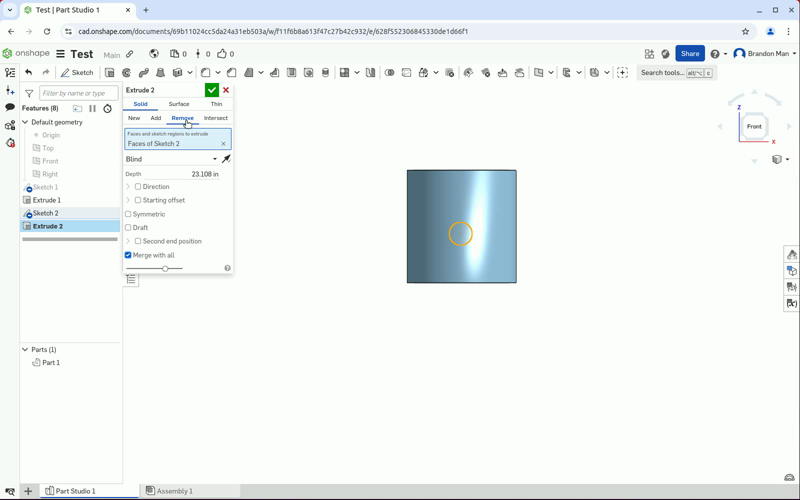
key(enter)
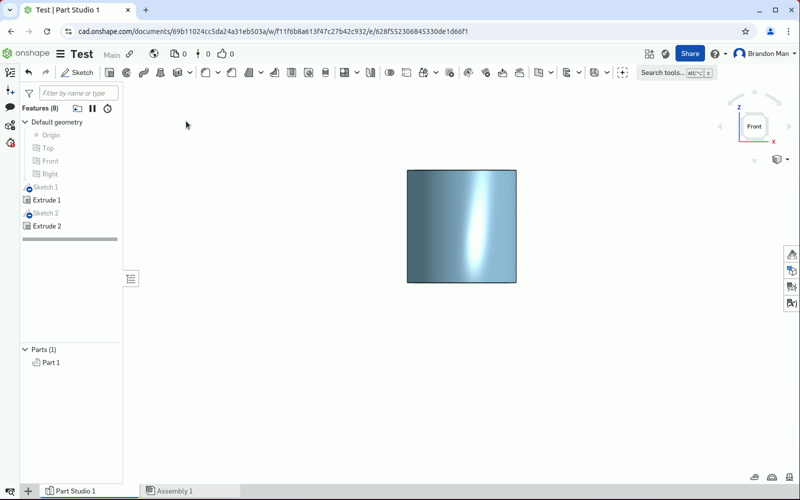
key(shift+h)
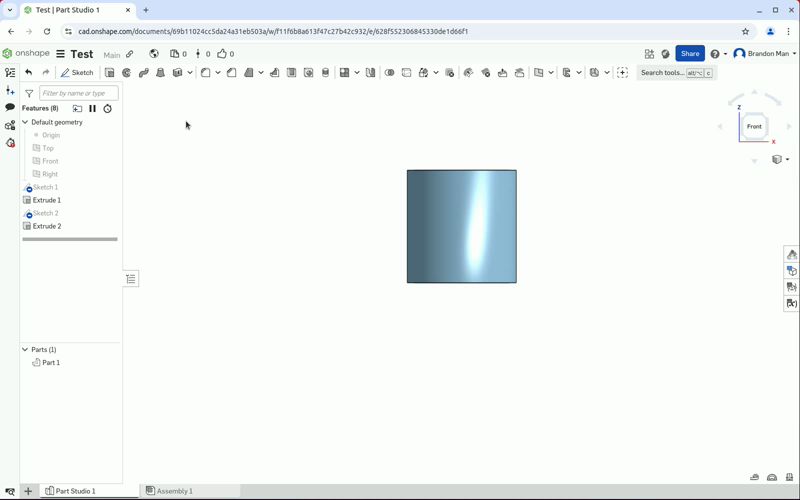
key(shift+h)
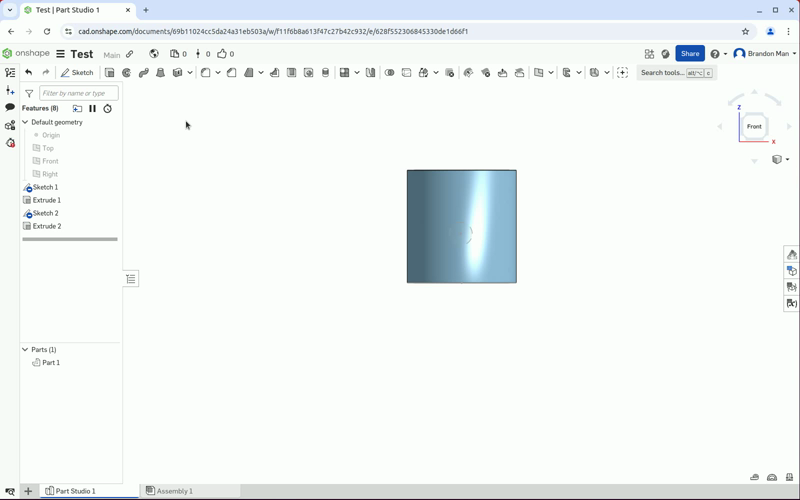
key(shift+7)
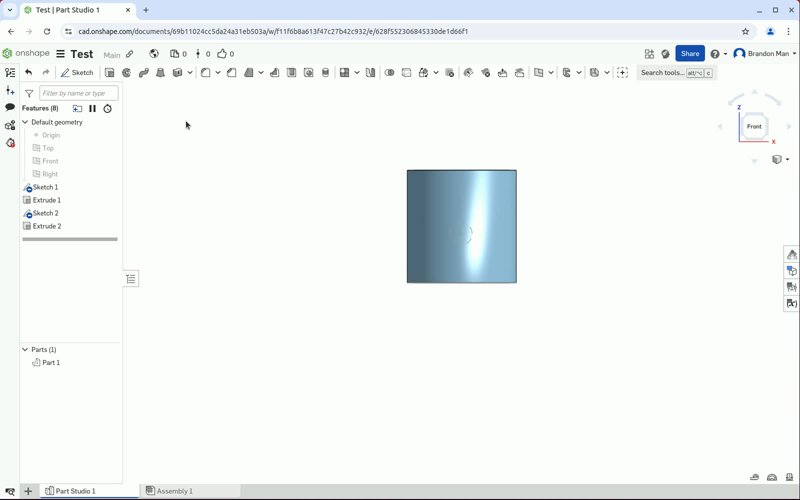
key(left, 2)
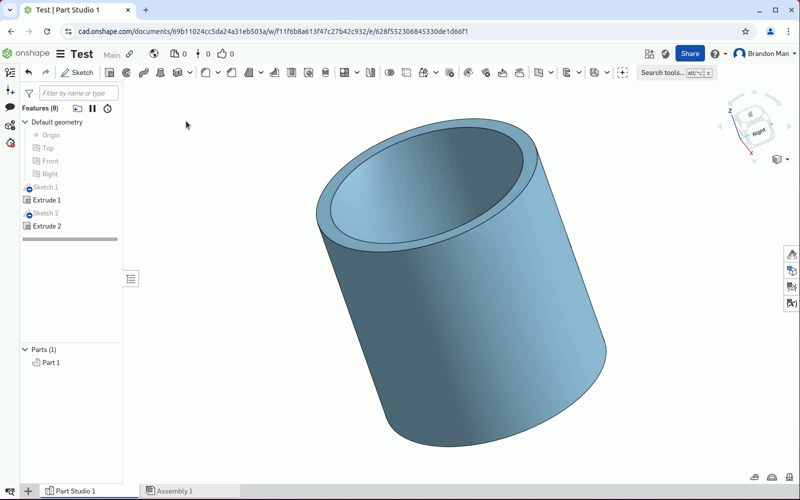
key(down, 2)
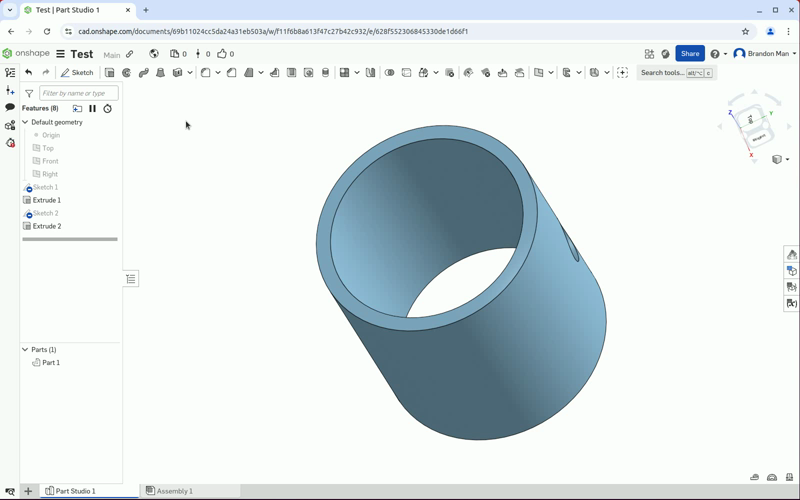
key(up, 2)
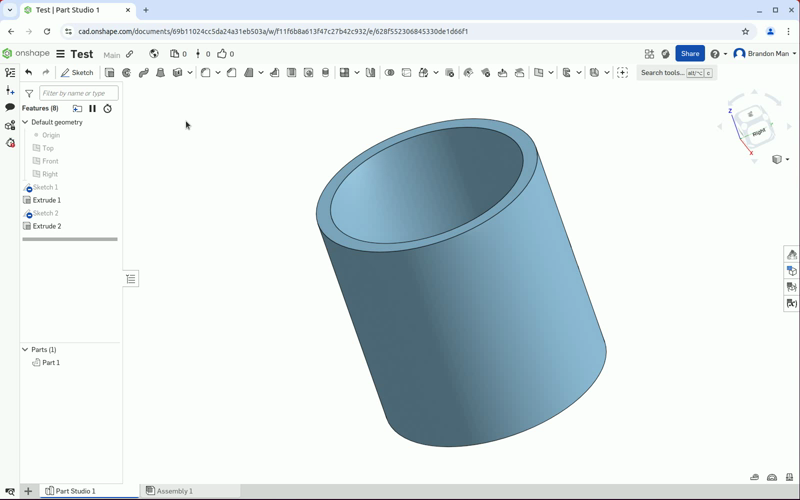
key(right, 2)
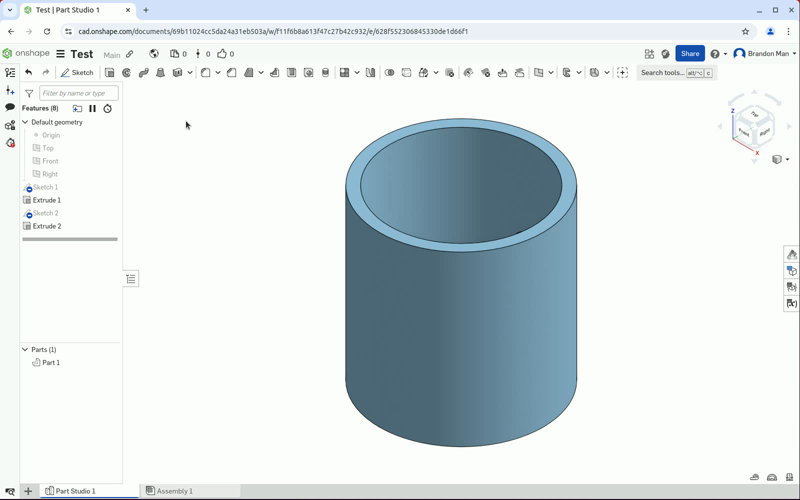
mouse_move(73, 189)
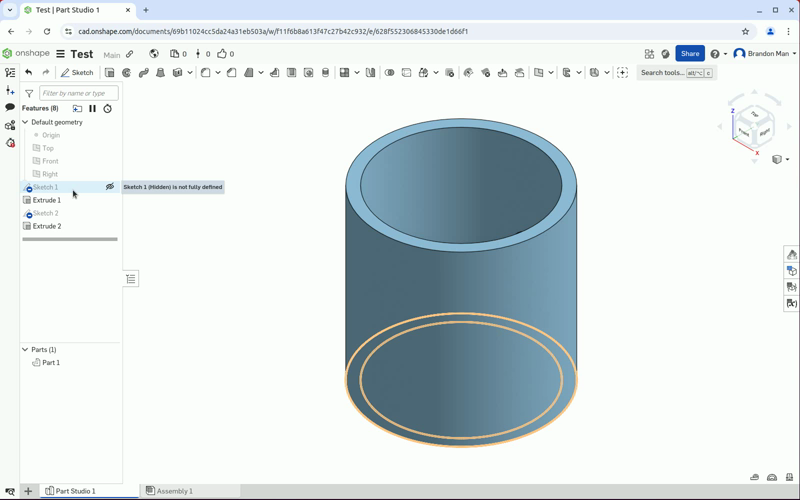
click(73, 189)